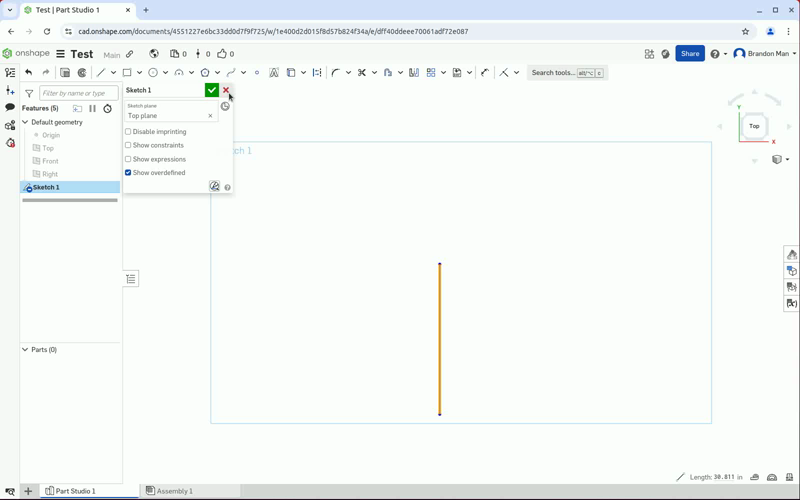
key(shift+h)
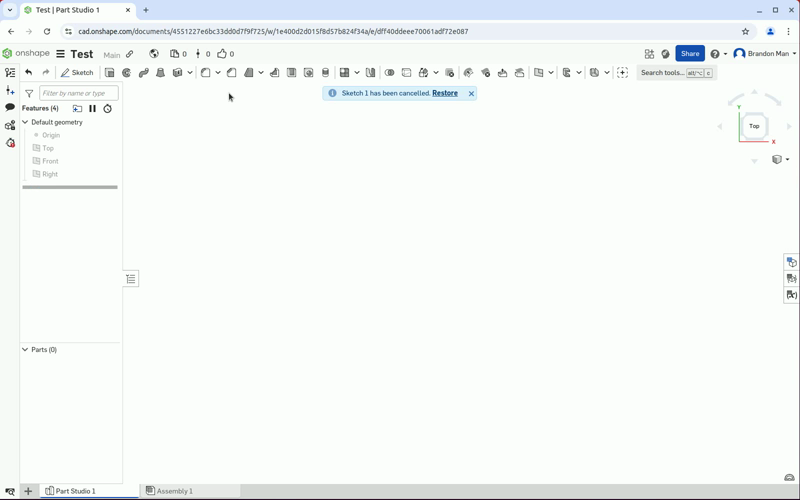
mouse_move(73, 352)
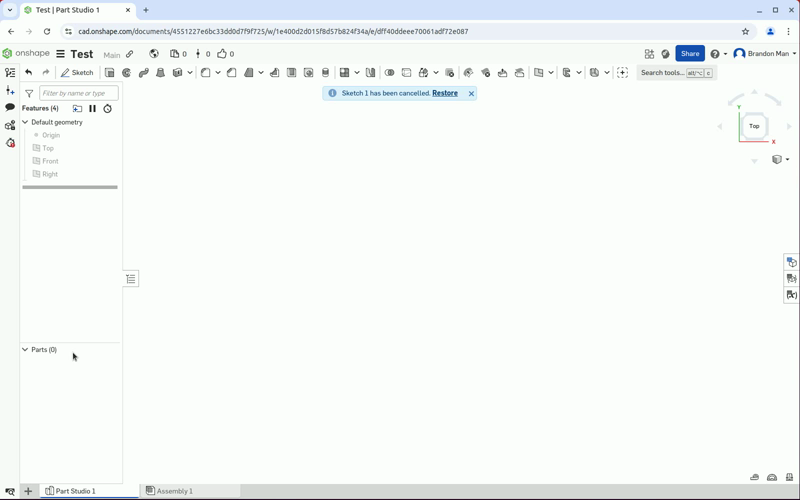
key(y)
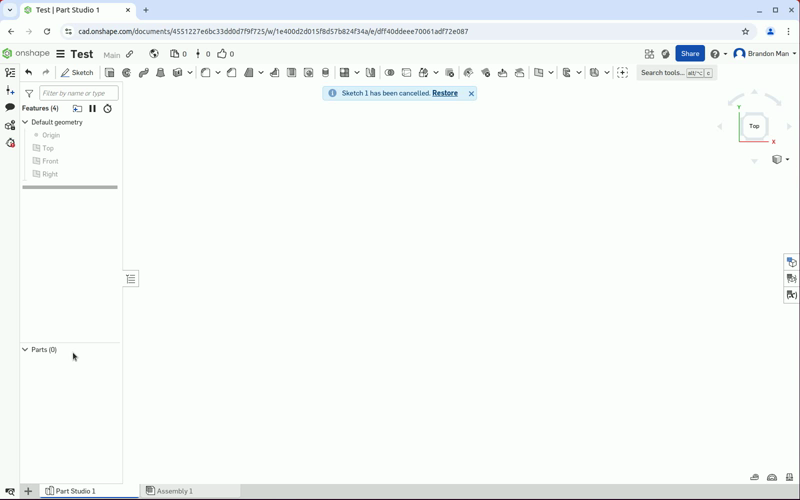
key(shift+p)
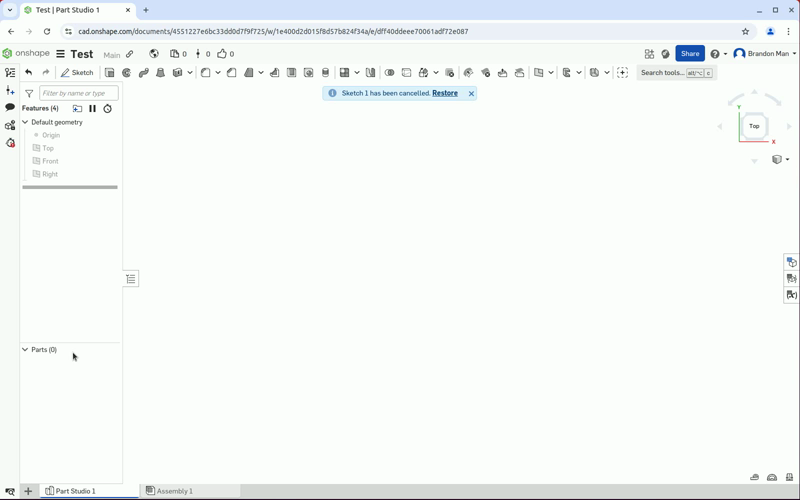
key(space)
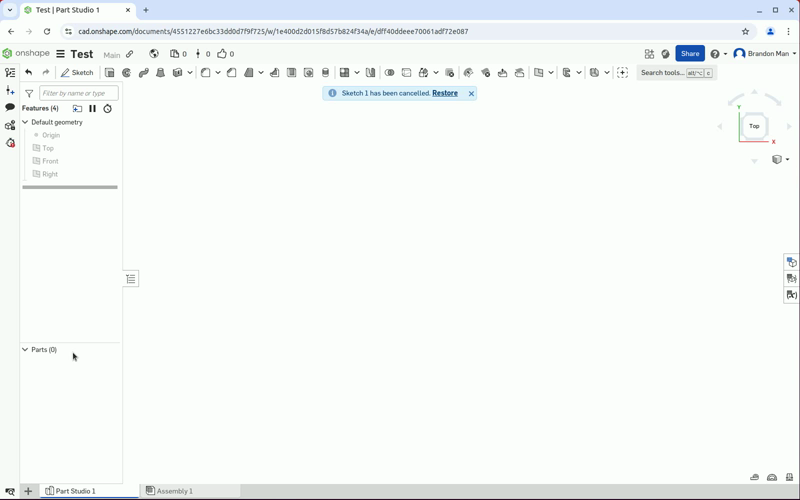
key_down(shift)
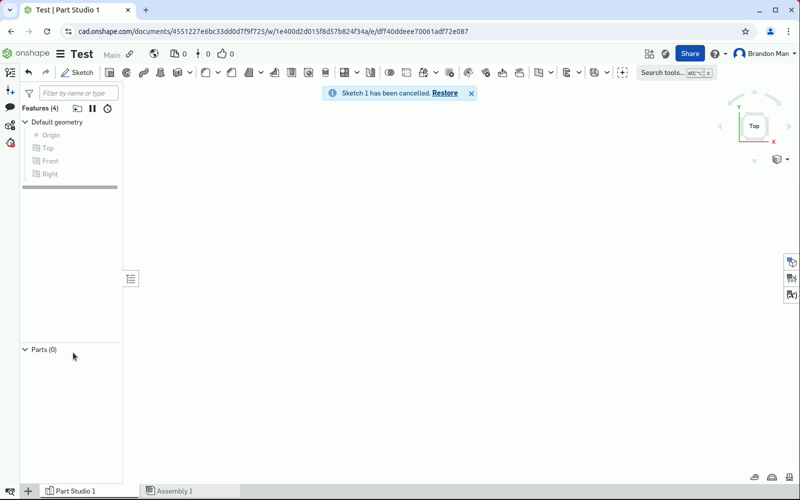
key(up)
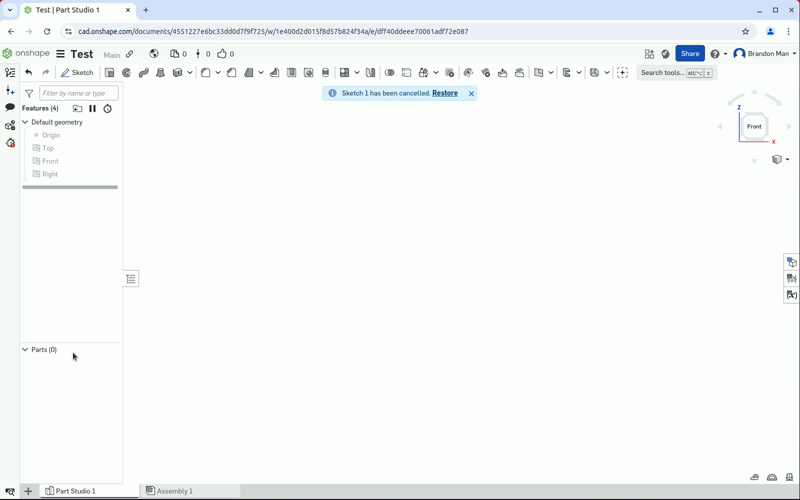
key_up(shift)
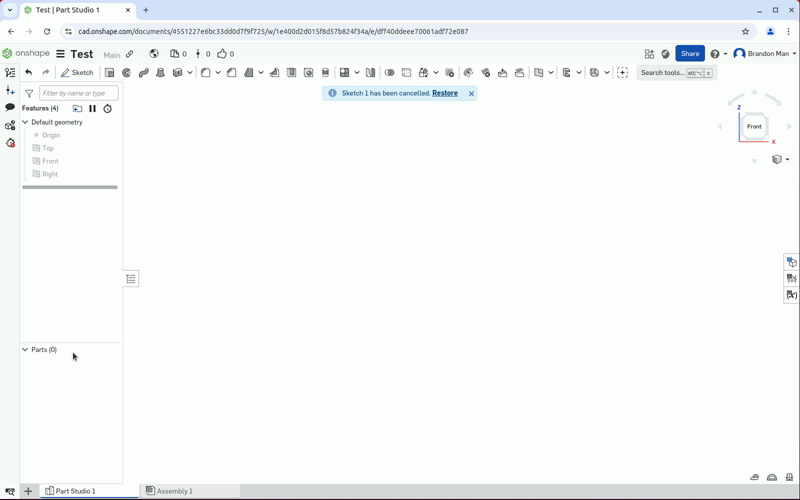
mouse_move(73, 352)
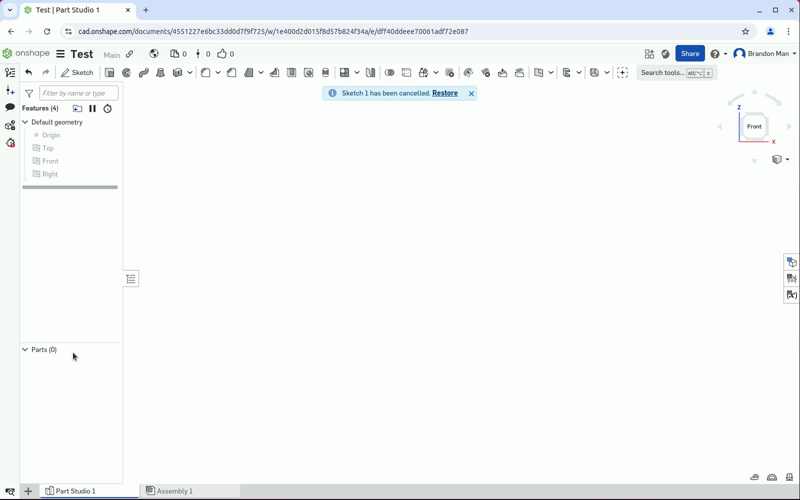
key(shift+y)
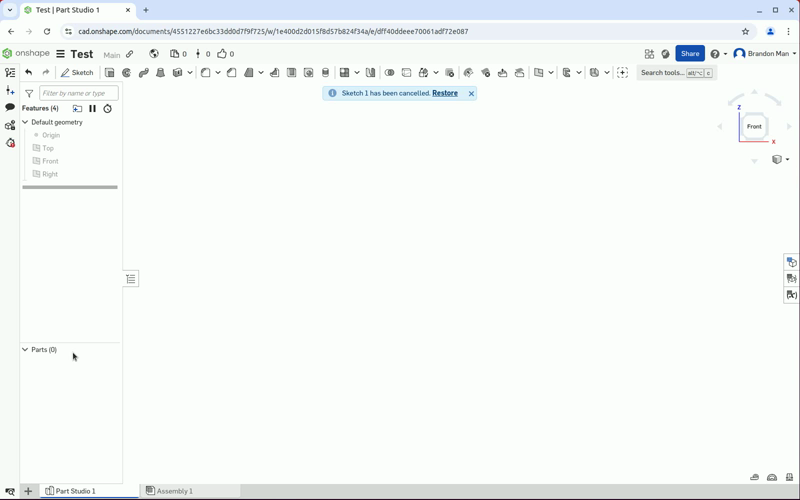
key(shift+s)
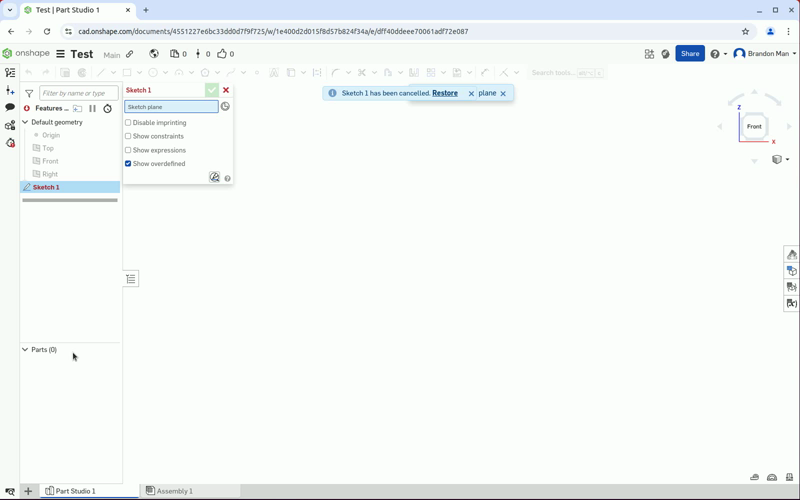
mouse_move(73, 163)
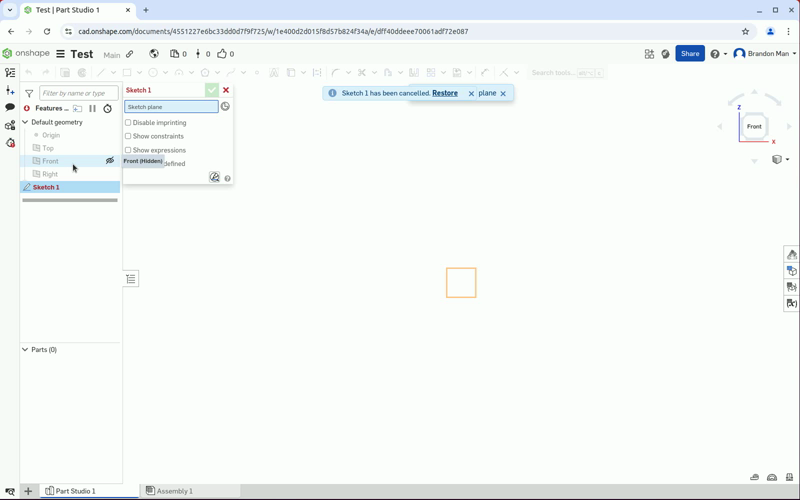
click(73, 163)
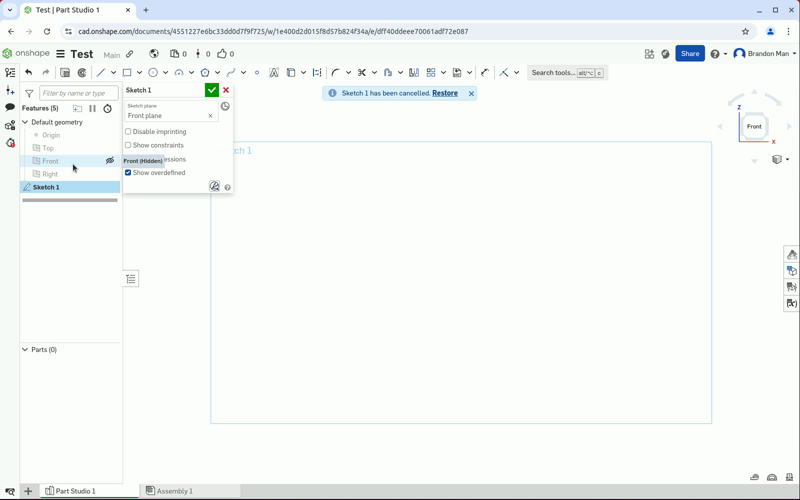
mouse_move(73, 352)
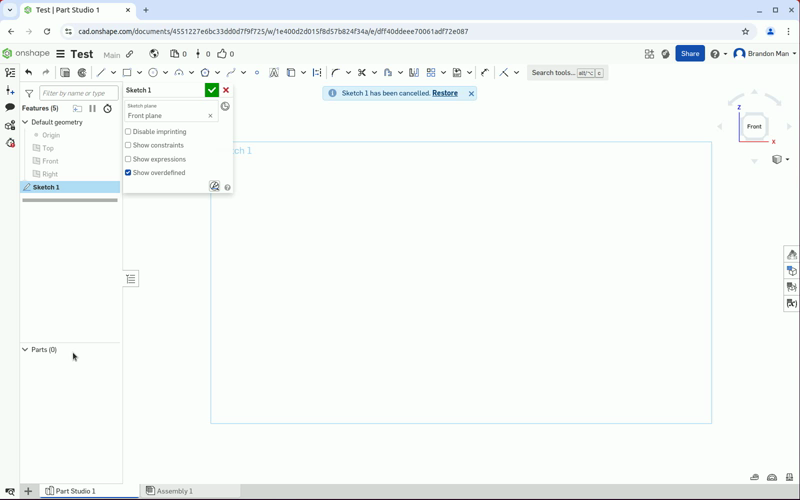
key(y)
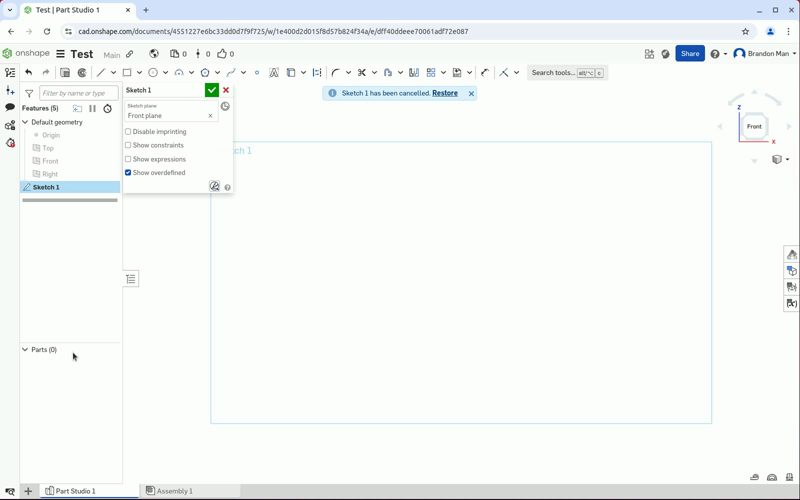
key(l)
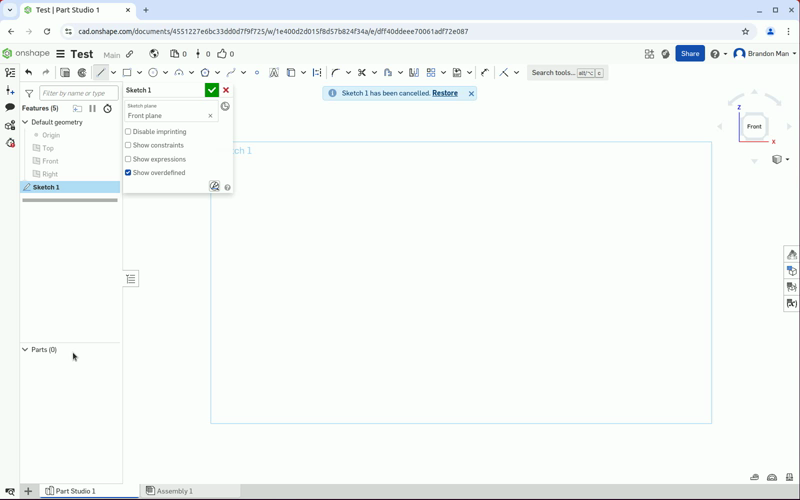
key_down(shift)
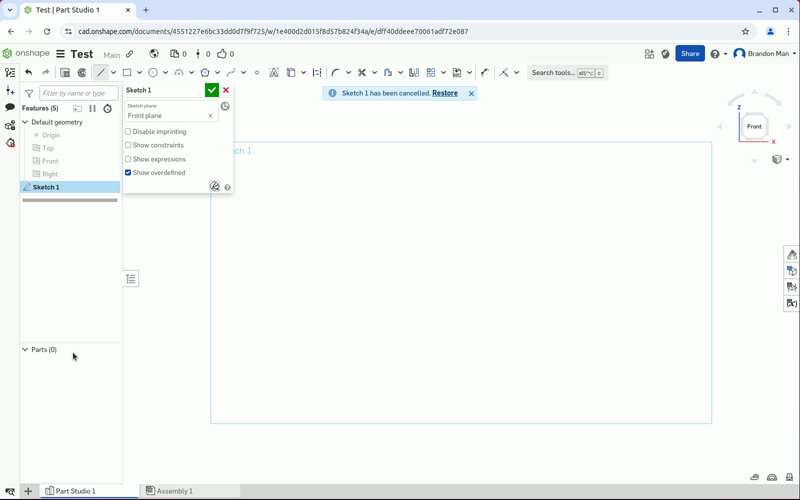
mouse_move(478, 290)
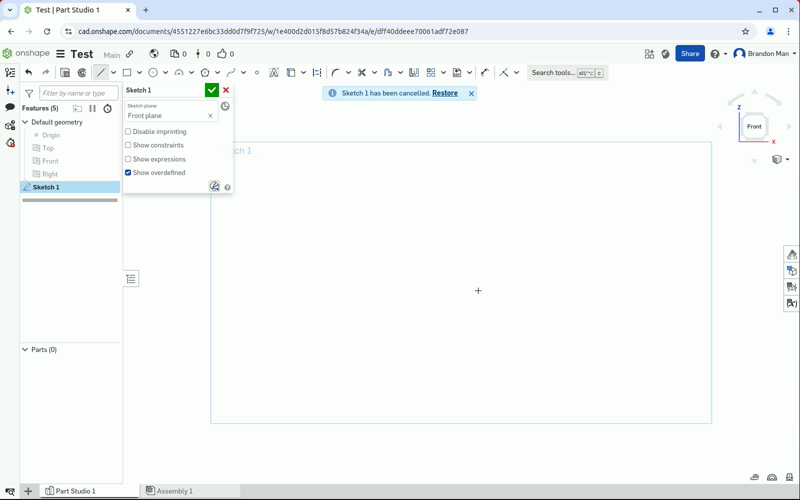
click(478, 290)
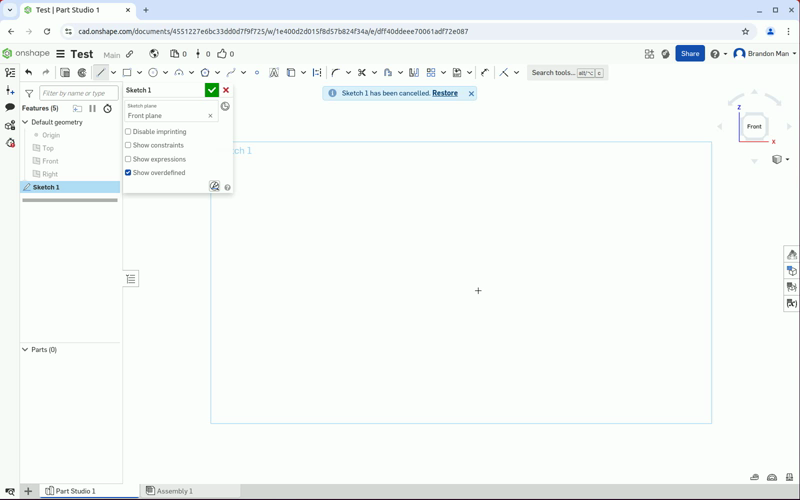
key_up(shift)
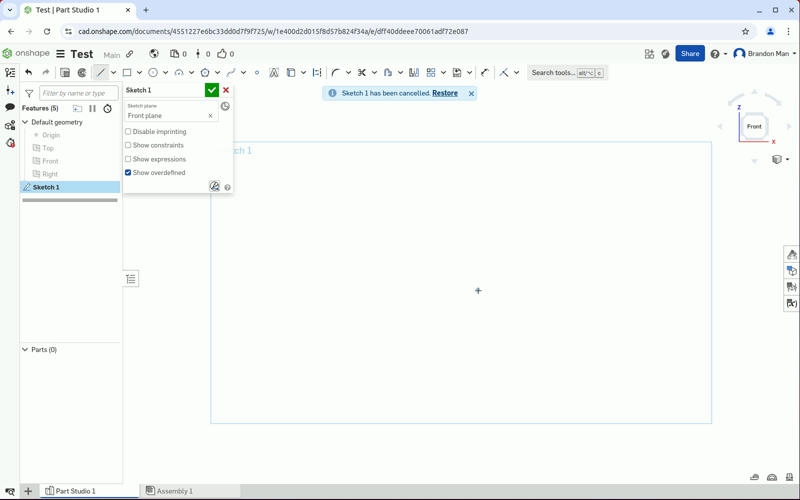
key_down(shift)
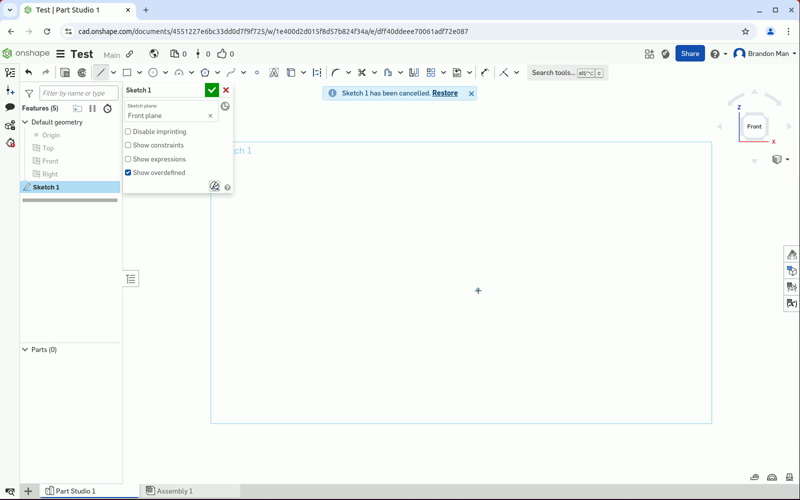
mouse_move(573, 290)
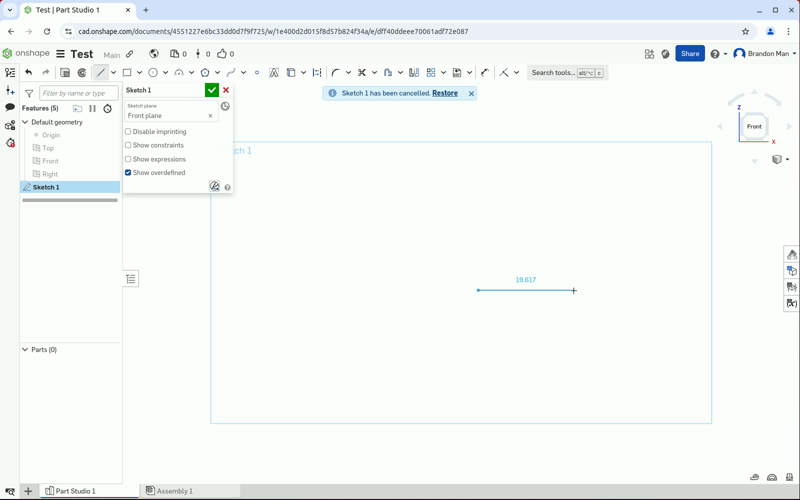
click(573, 290)
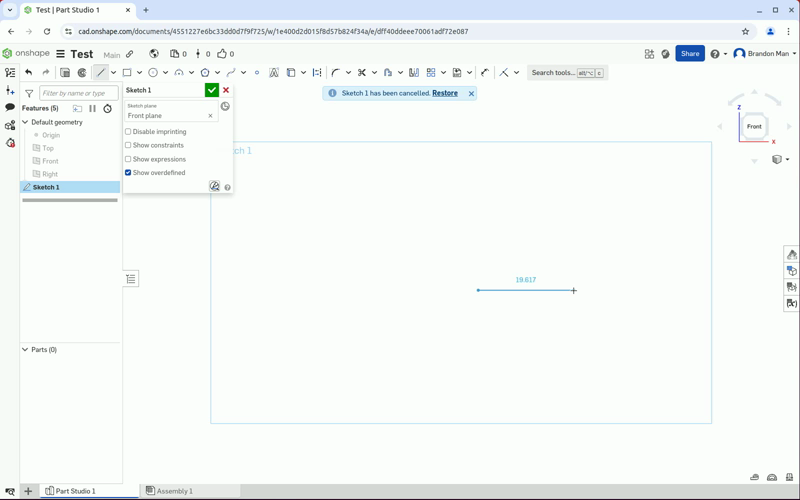
key_up(shift)
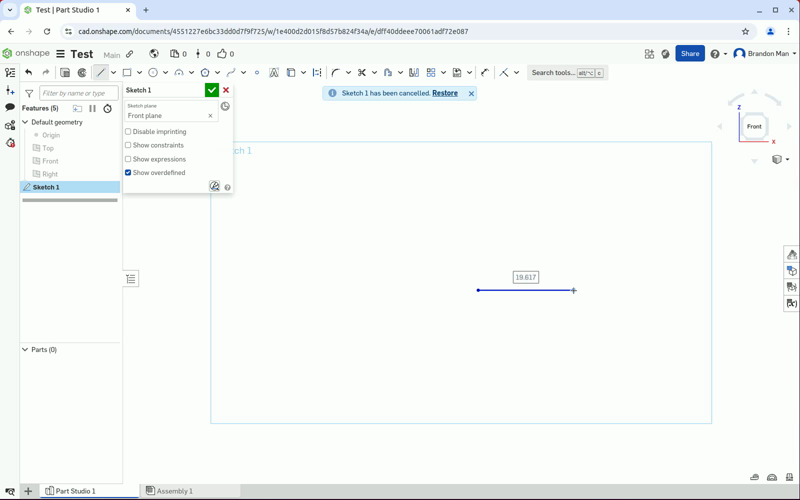
key_down(shift)
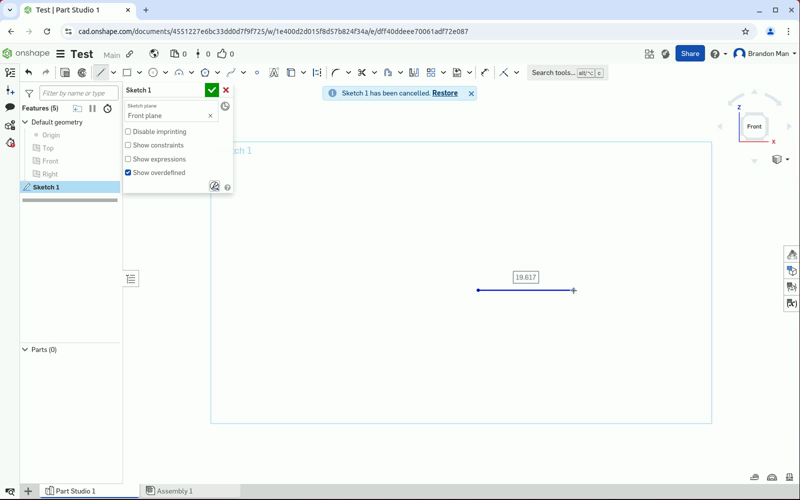
mouse_move(573, 190)
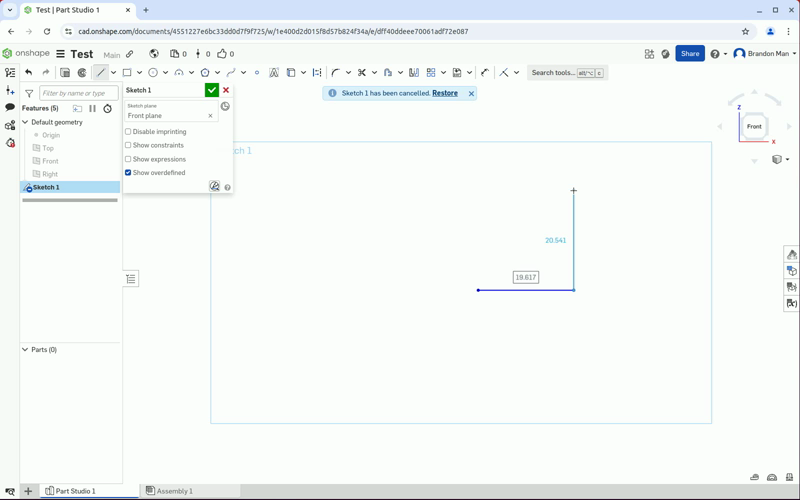
click(573, 190)
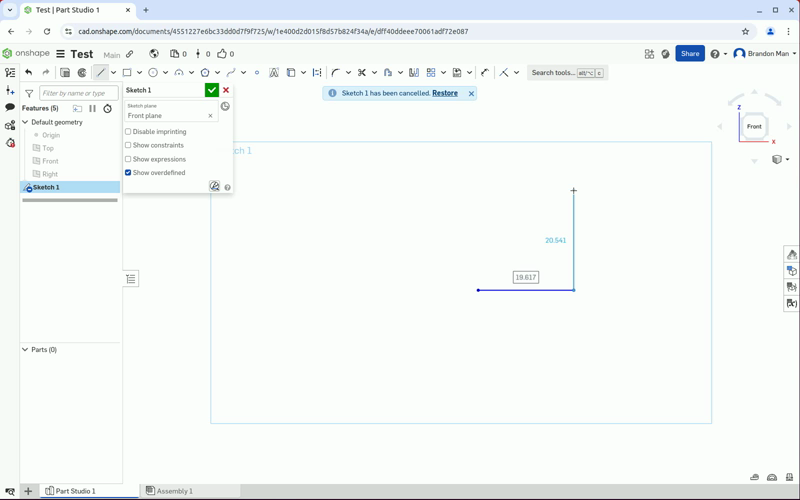
key_up(shift)
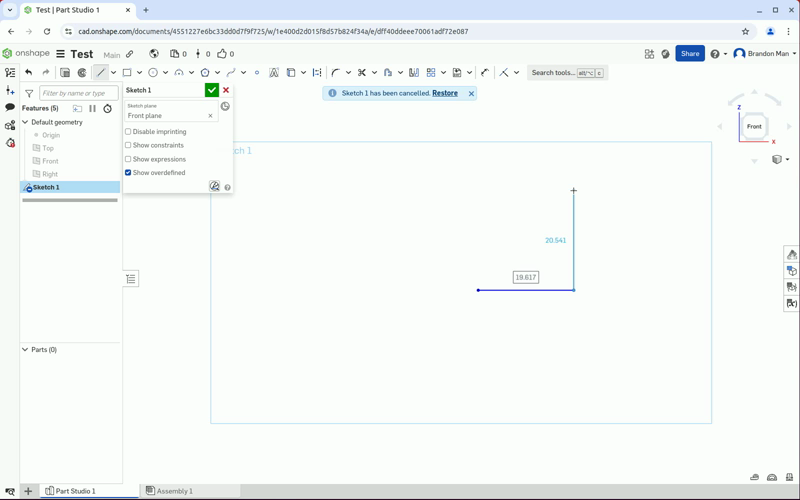
key_down(shift)
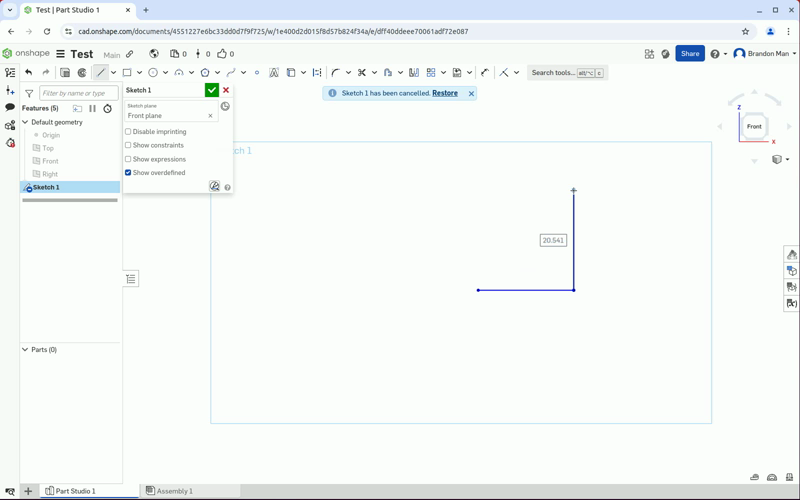
mouse_move(478, 190)
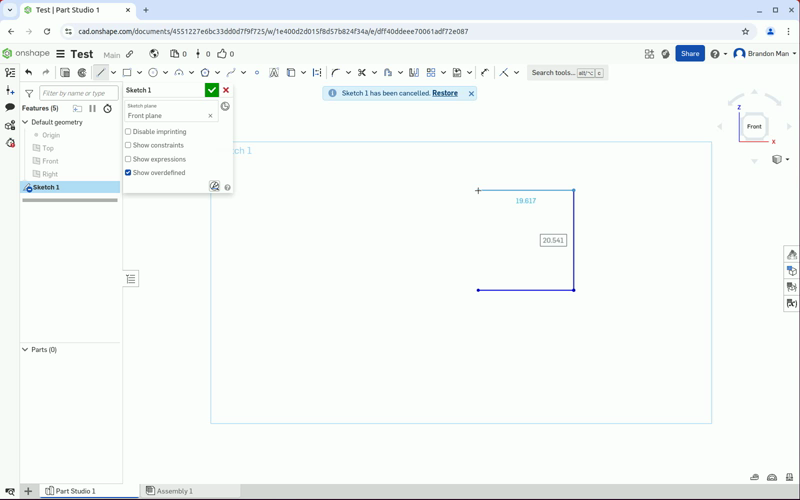
click(478, 190)
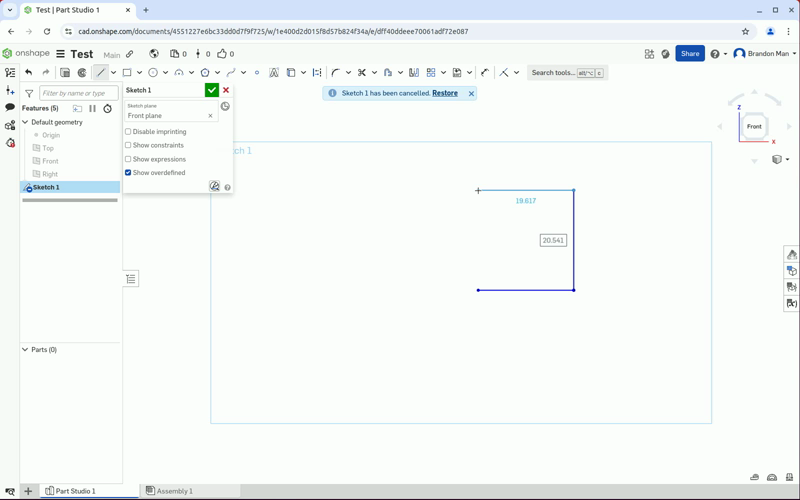
key_up(shift)
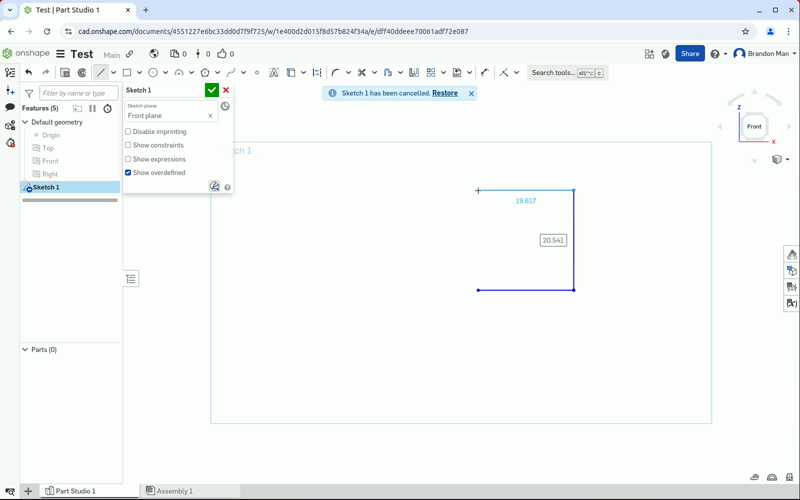
key_down(shift)
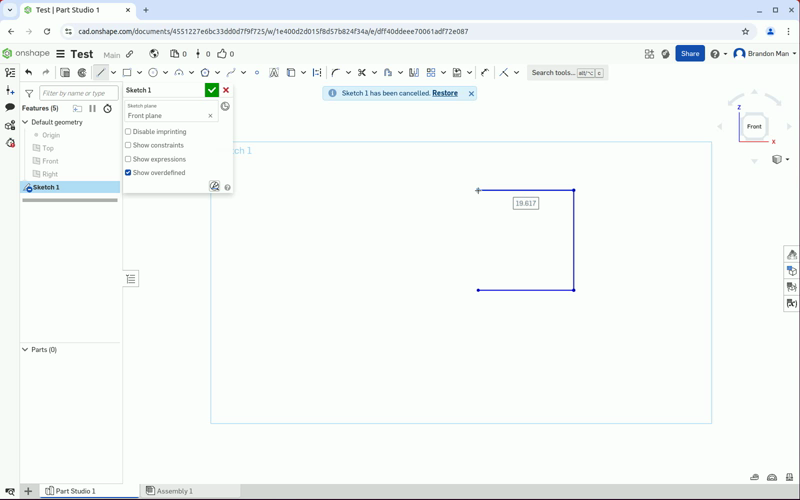
mouse_move(478, 290)
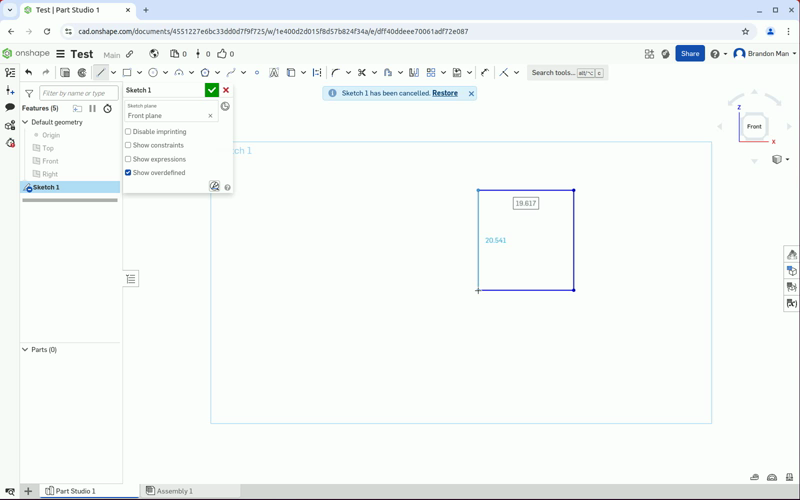
key_up(shift)
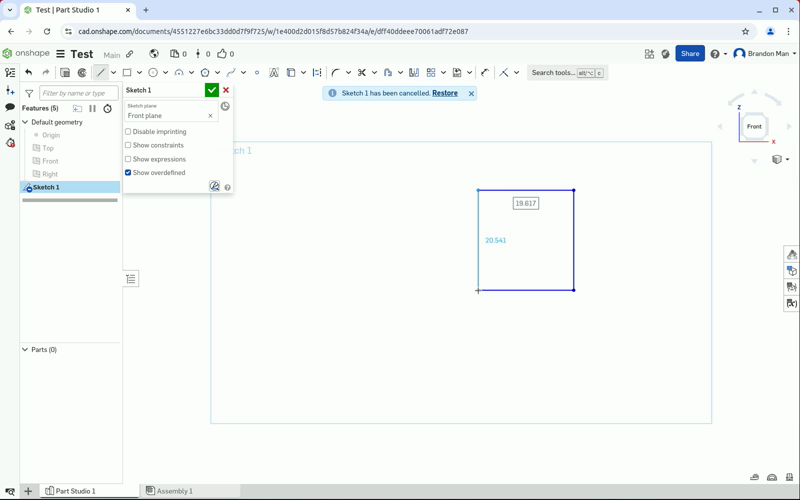
click(478, 290)
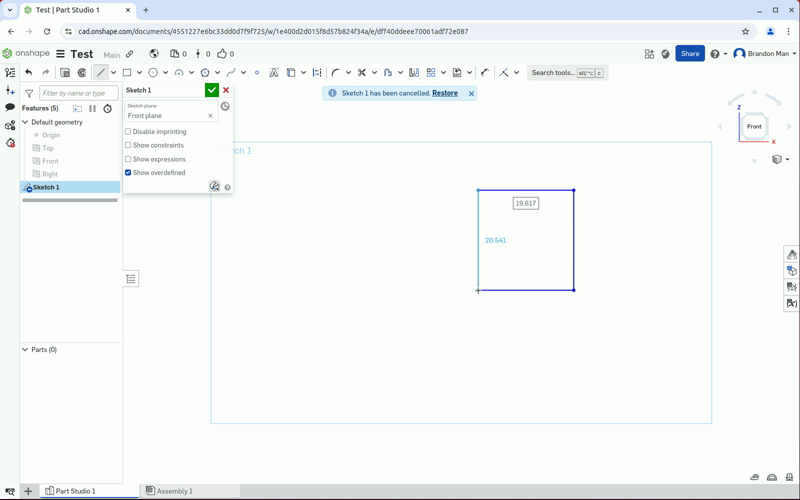
key(esc)
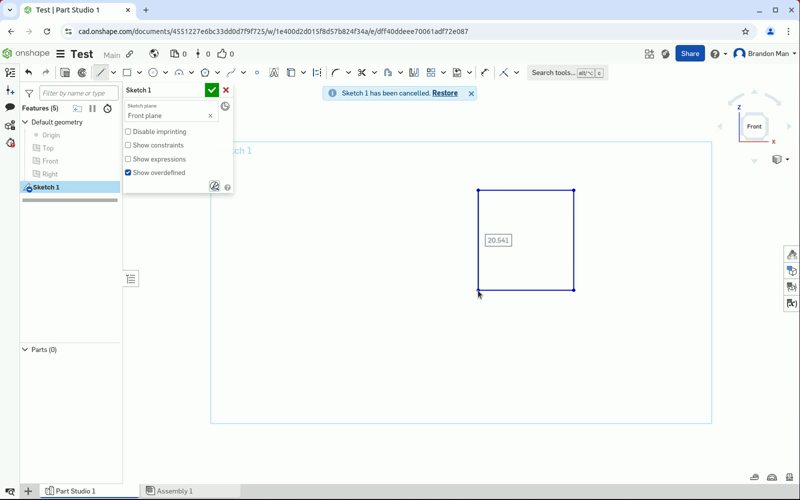
key(c)
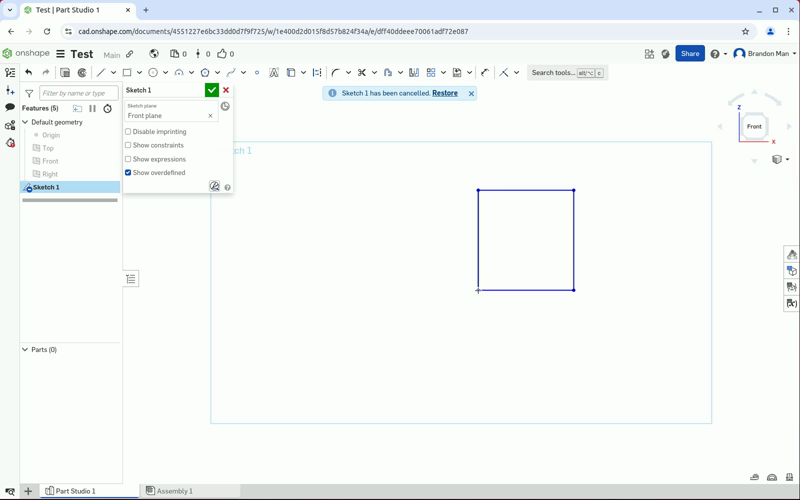
key_down(shift)
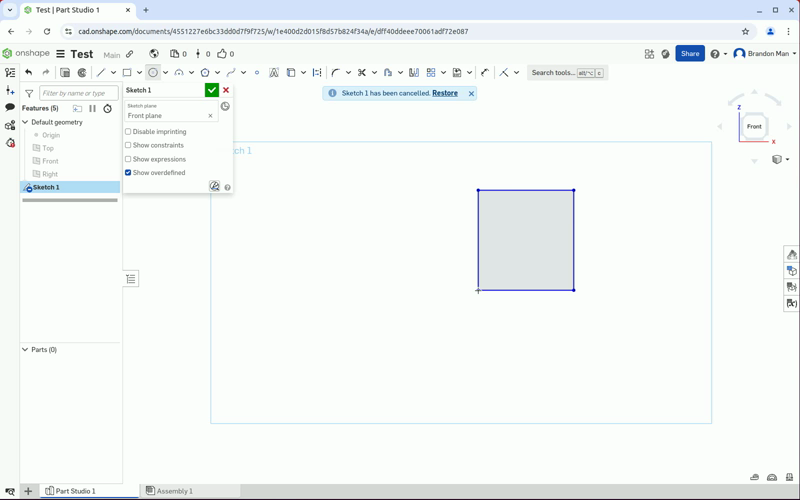
mouse_move(526, 237)
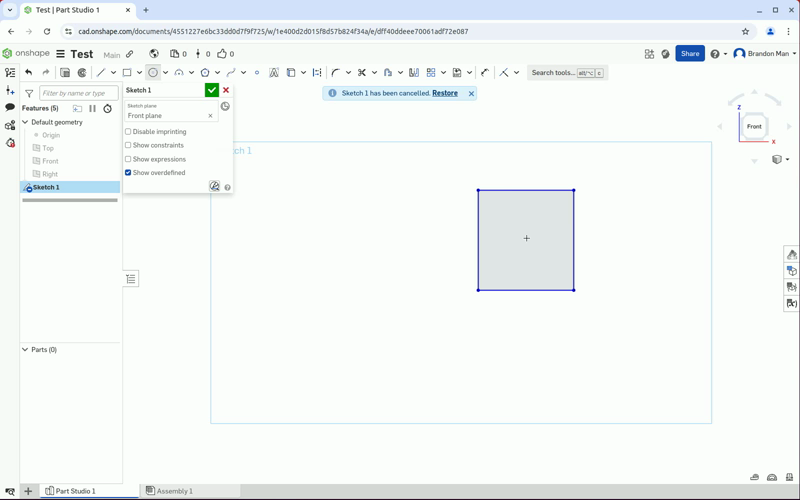
click(526, 237)
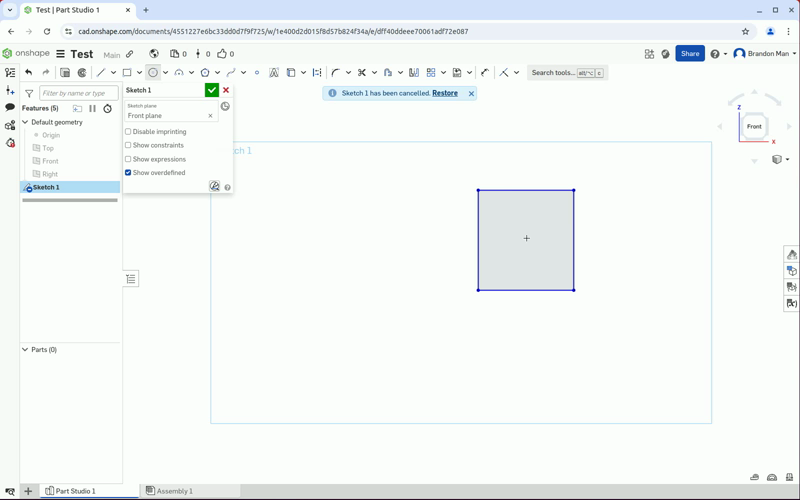
key_up(shift)
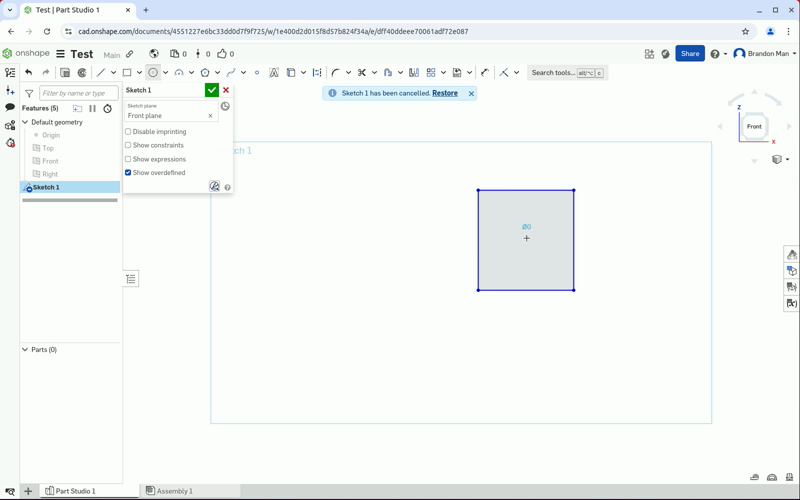
mouse_move(543, 237)
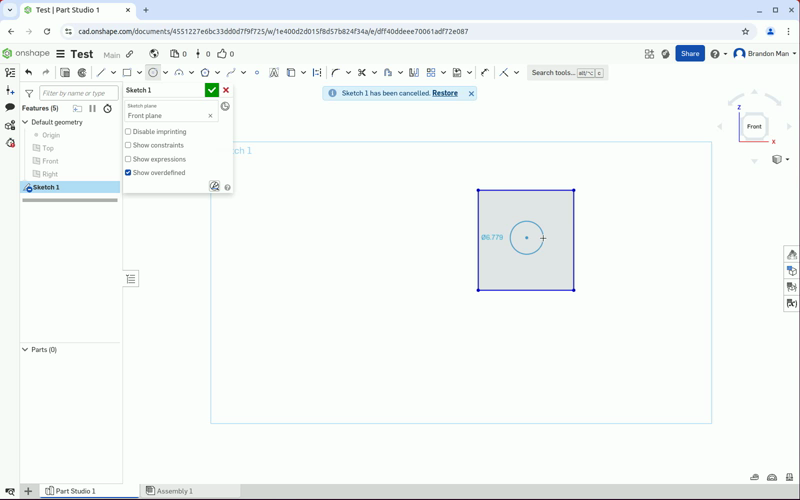
click(543, 237)
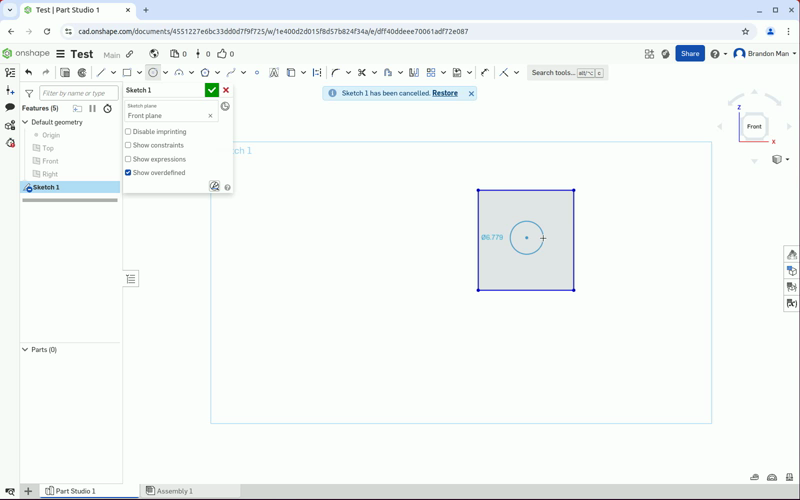
key(esc)
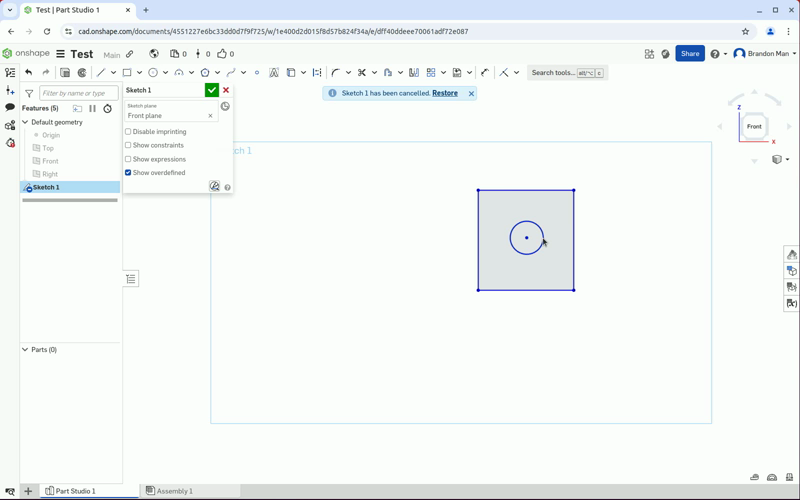
mouse_move(563, 278)
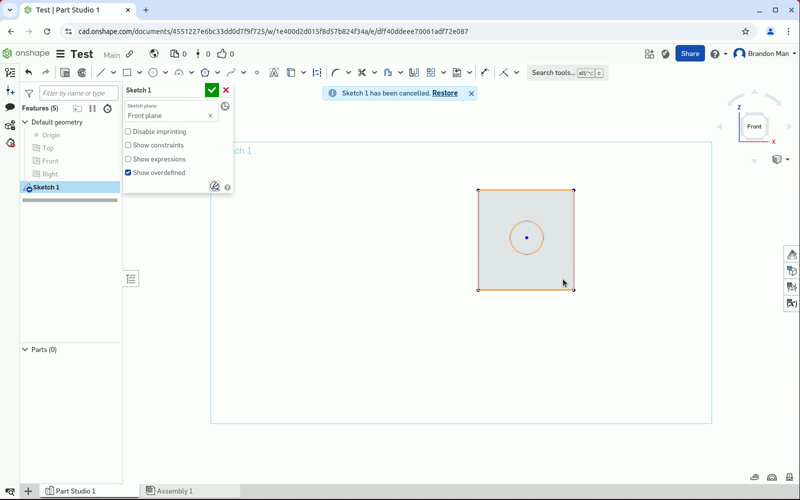
click(563, 278)
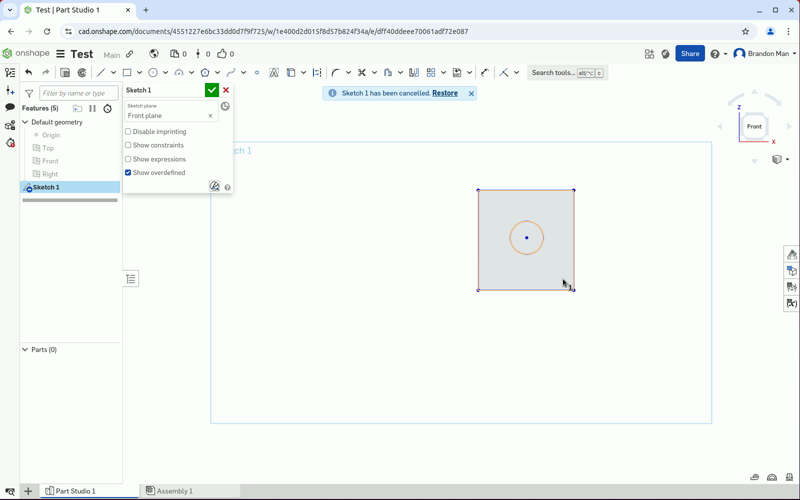
mouse_move(73, 352)
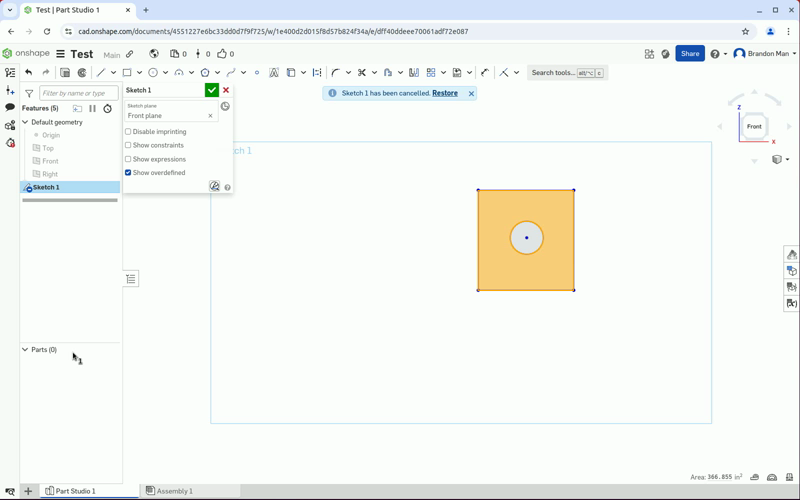
key(shift+y)
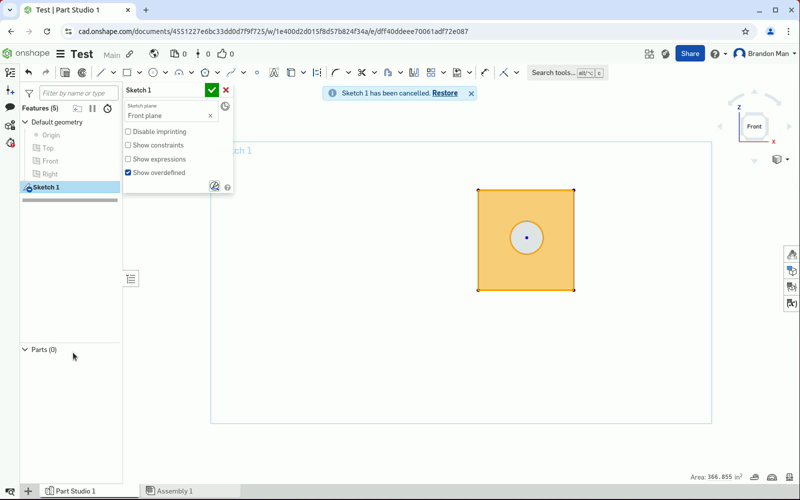
key(shift+e)
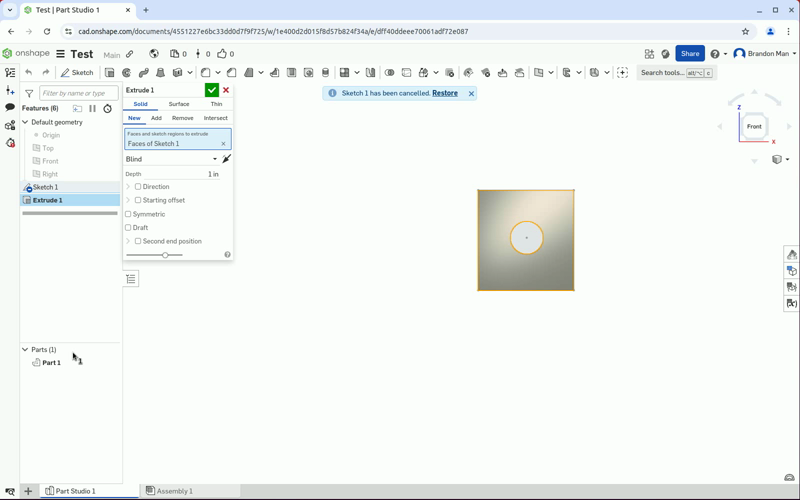
mouse_move(143, 106)
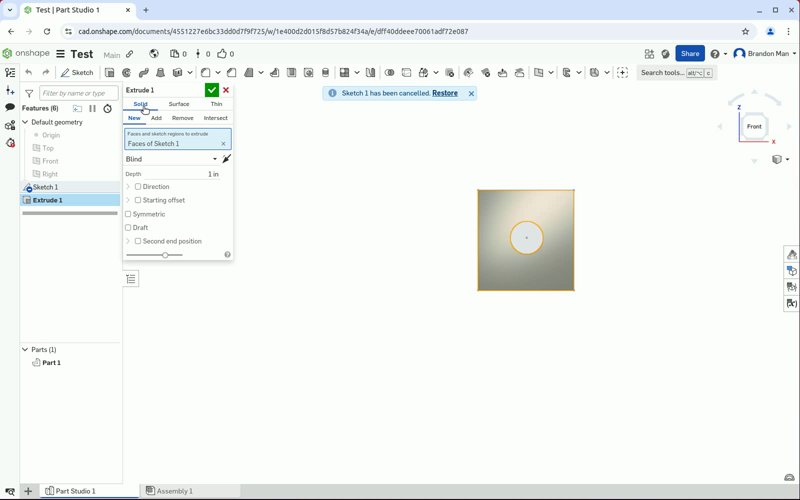
click(143, 106)
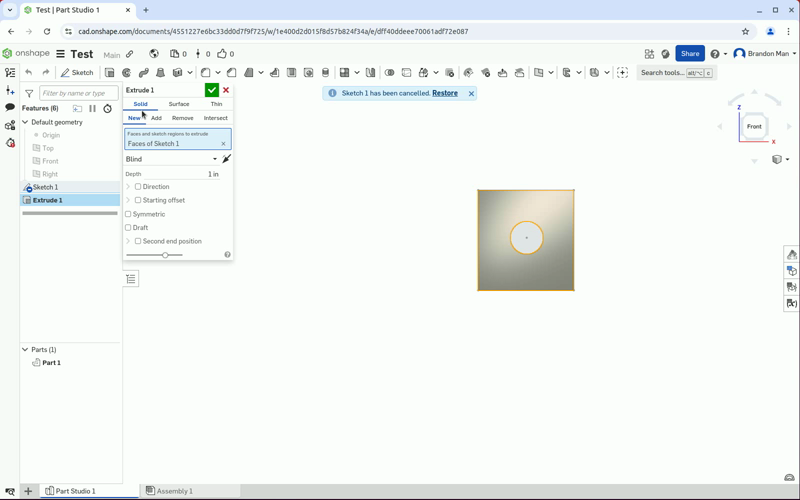
mouse_move(137, 120)
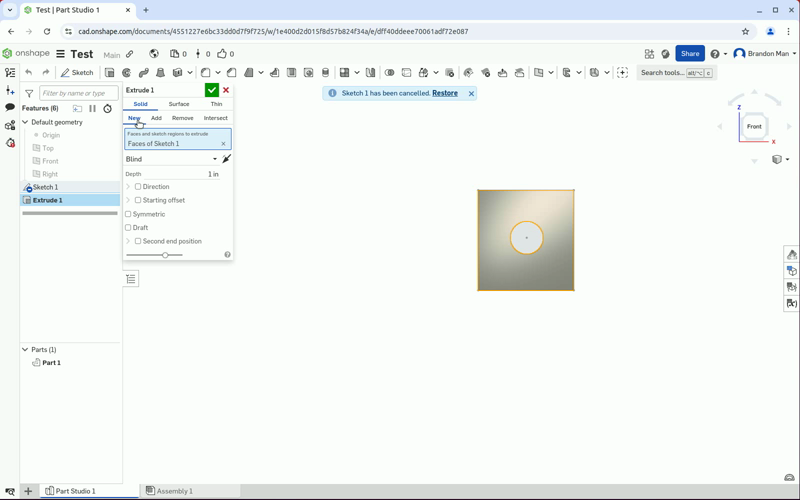
click(137, 120)
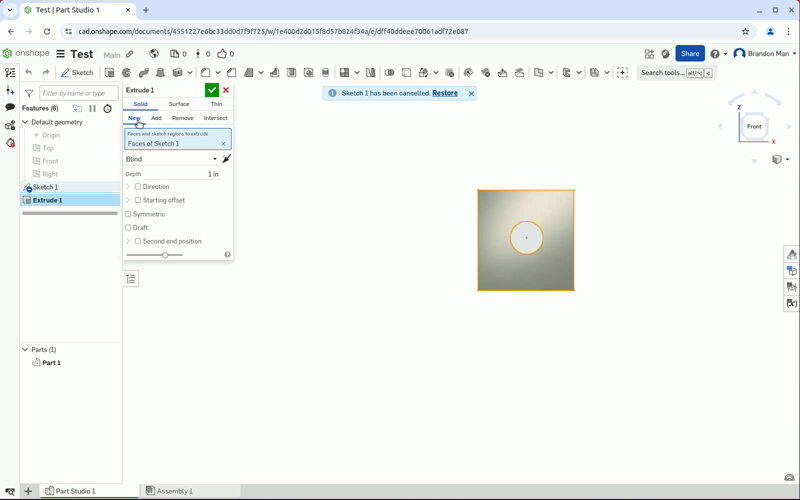
key(tab, 4)
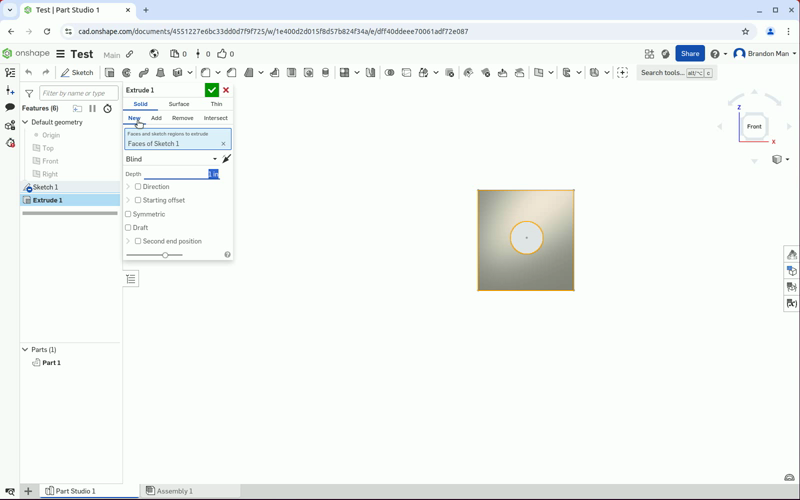
text(5.055)
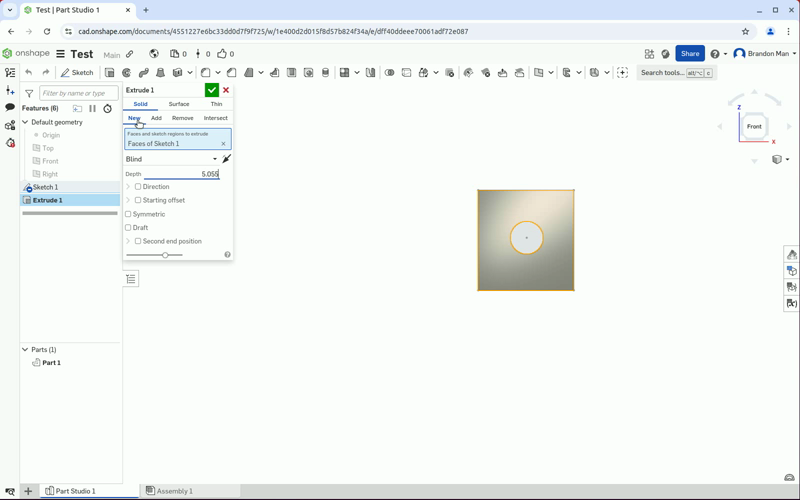
key(enter)
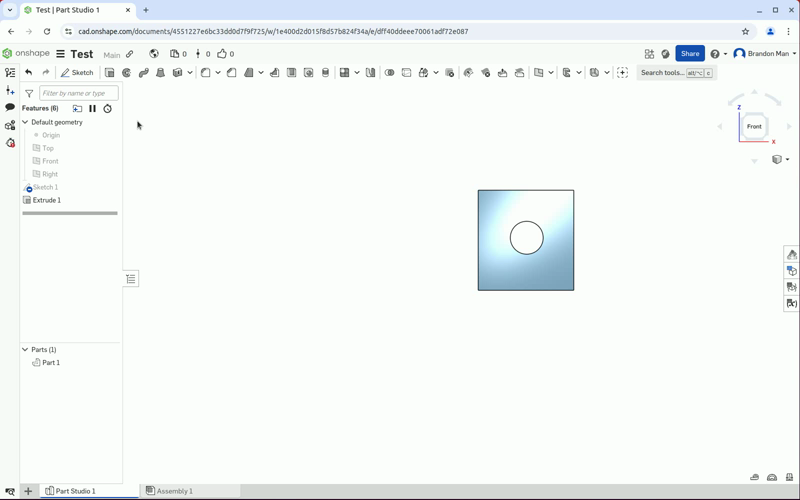
key(shift+h)
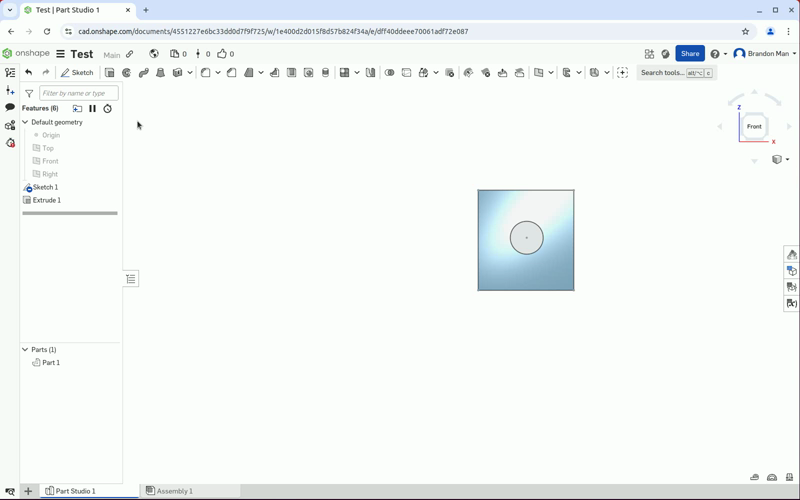
key(shift+h)
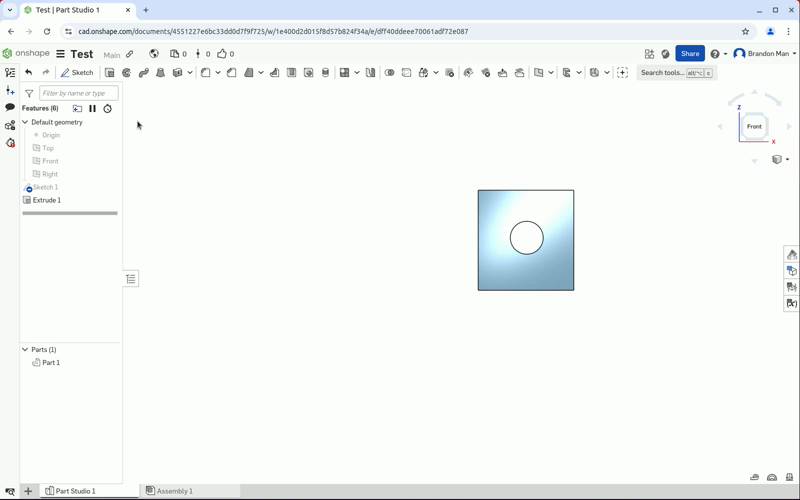
mouse_move(73, 189)
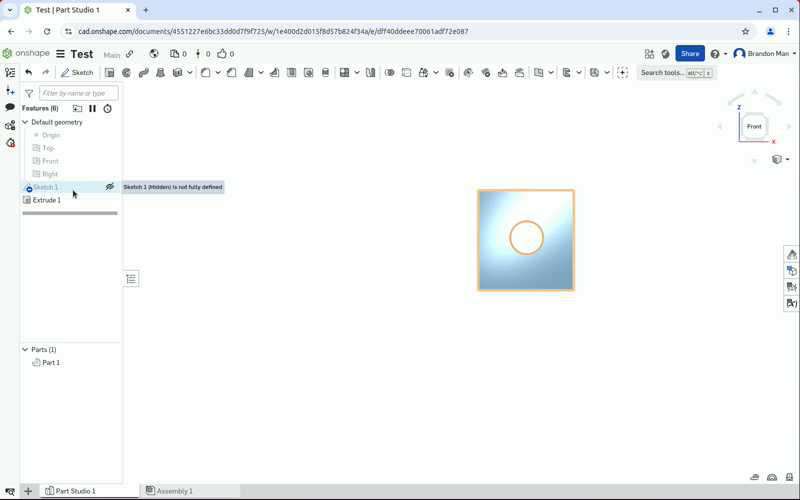
click(73, 189)
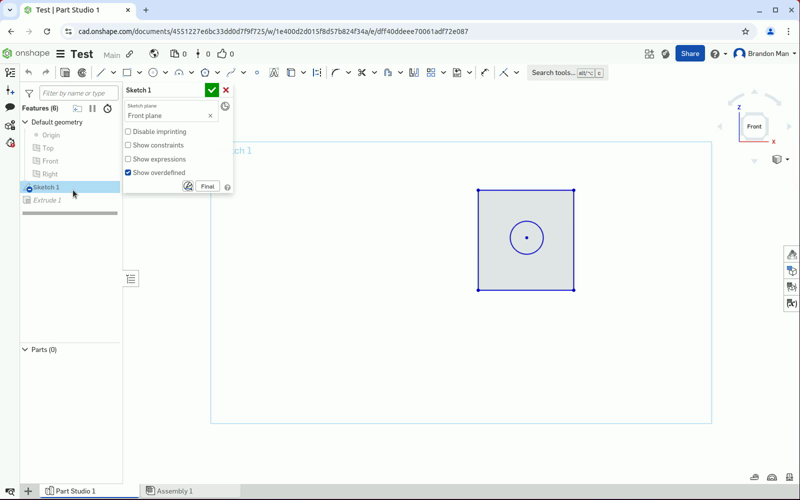
mouse_move(229, 92)
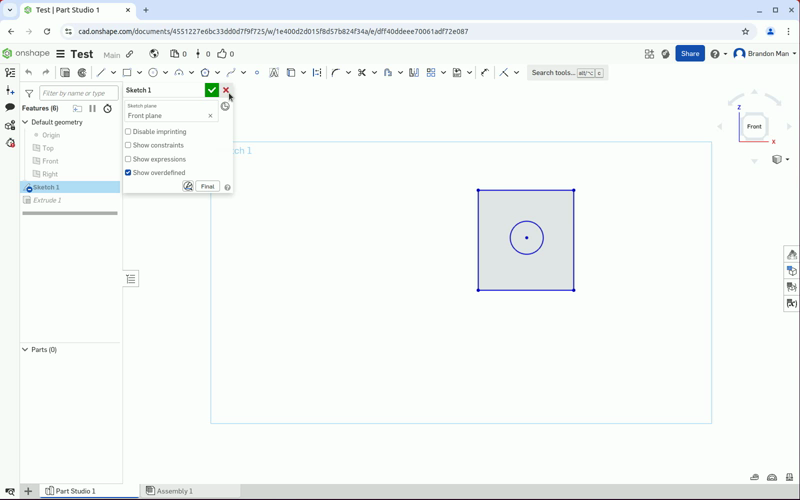
click(229, 92)
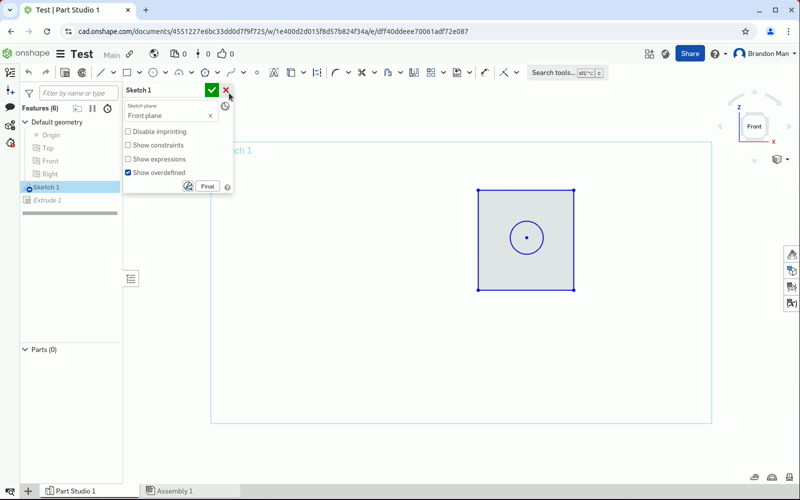
key(shift+s)
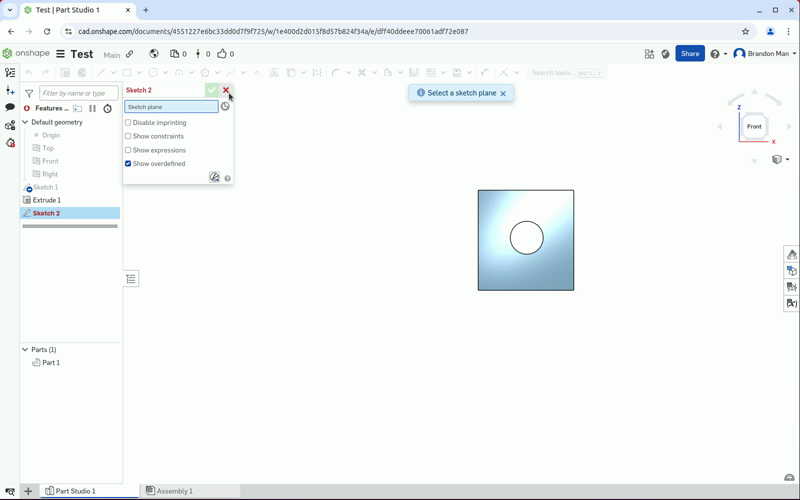
mouse_move(73, 163)
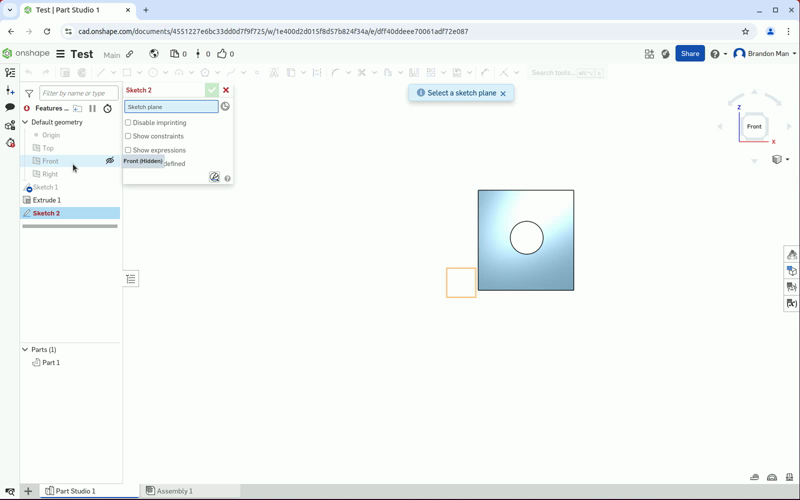
click(73, 163)
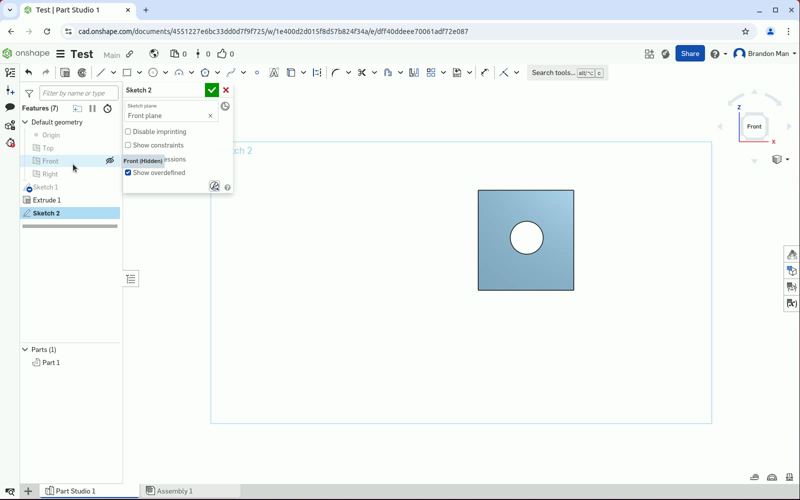
mouse_move(73, 352)
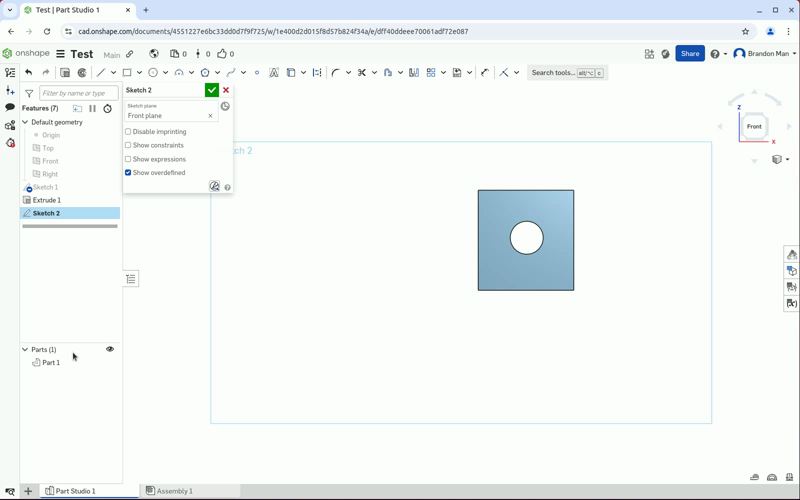
key(y)
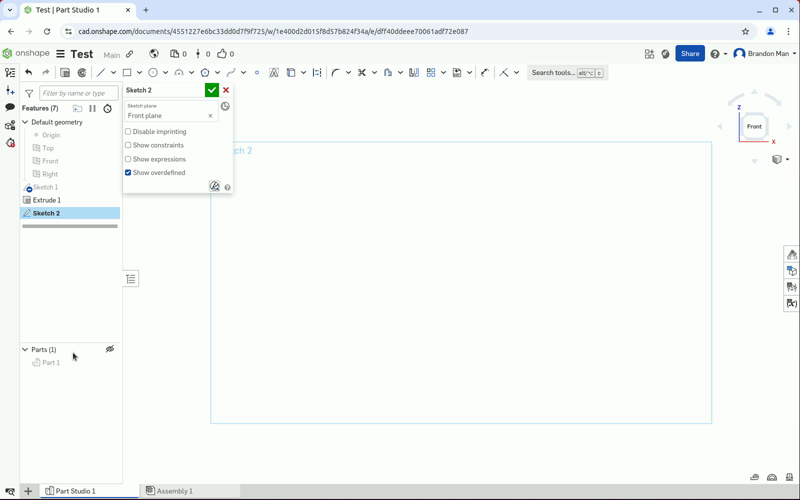
key(l)
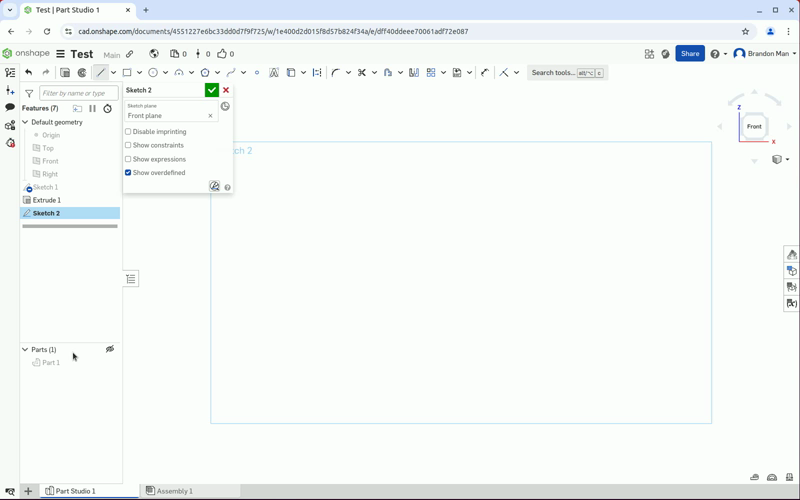
key_down(shift)
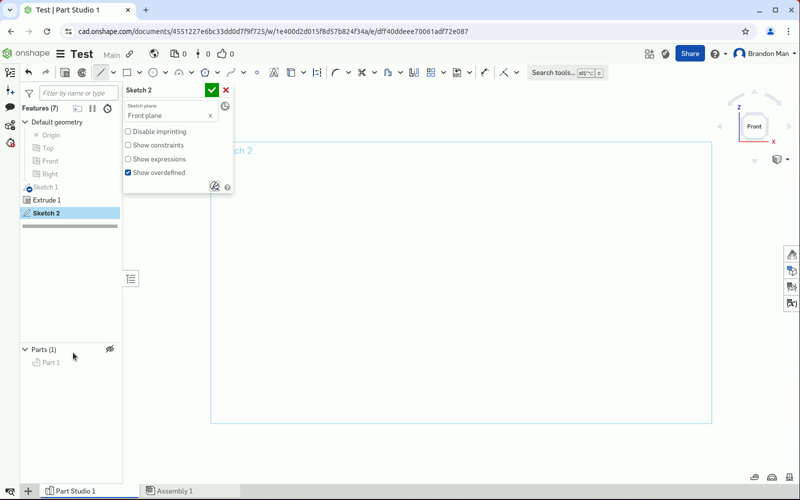
mouse_move(382, 290)
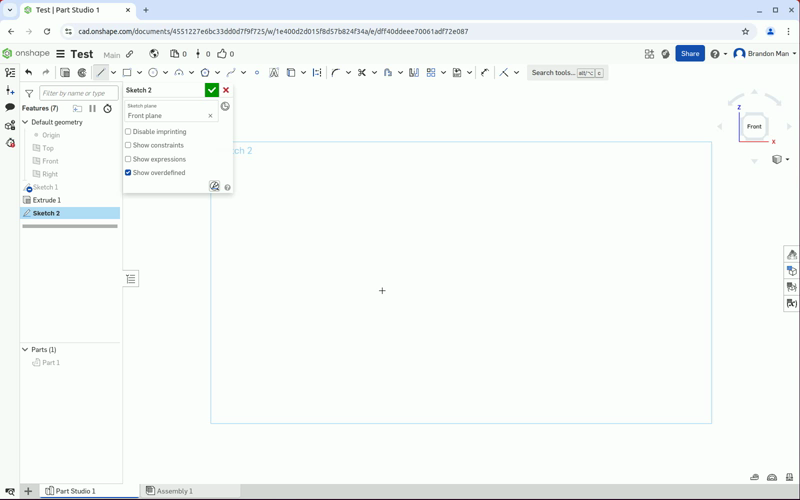
click(382, 290)
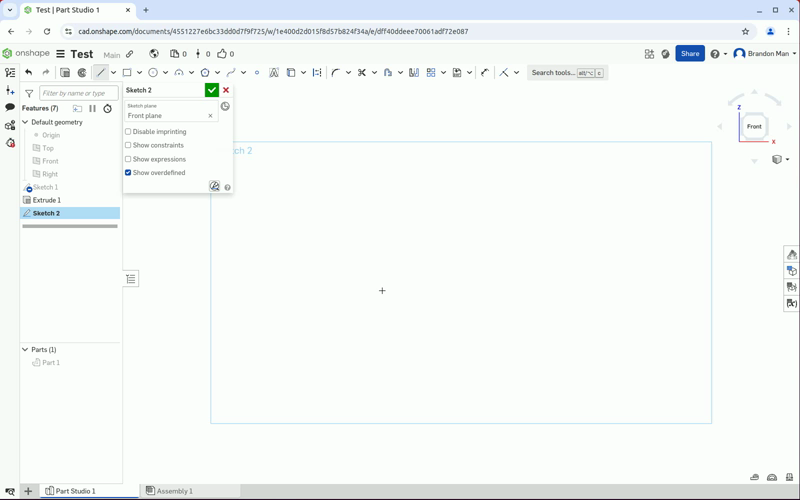
key_up(shift)
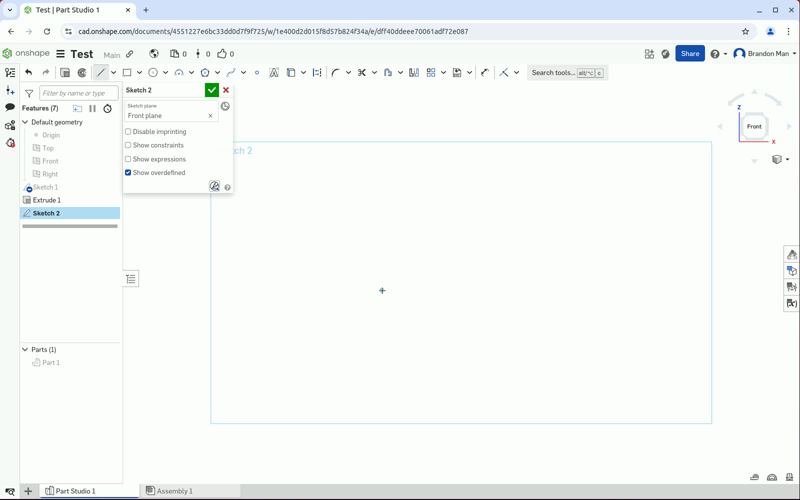
key_down(shift)
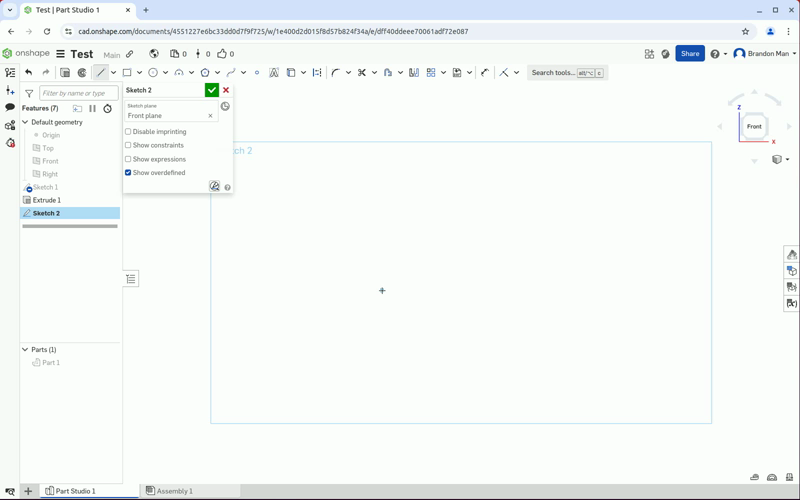
mouse_move(477, 290)
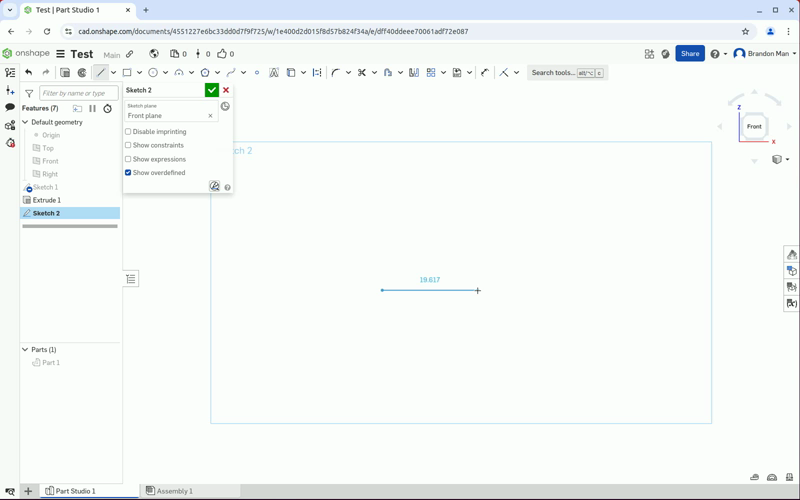
click(477, 290)
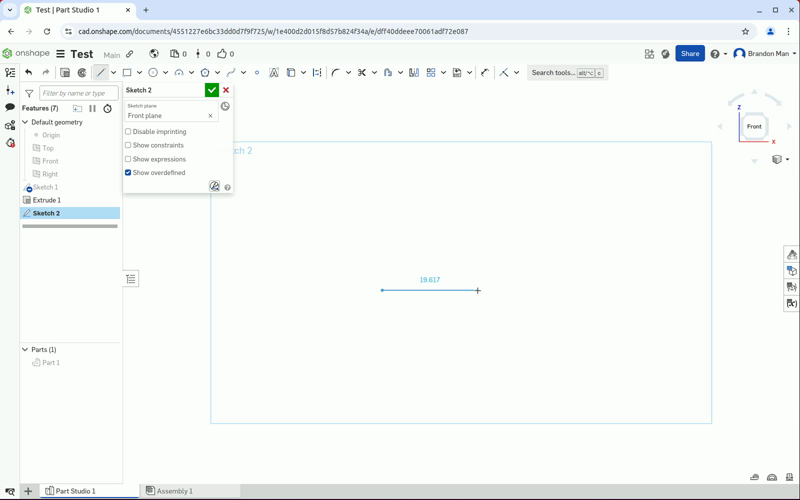
key_up(shift)
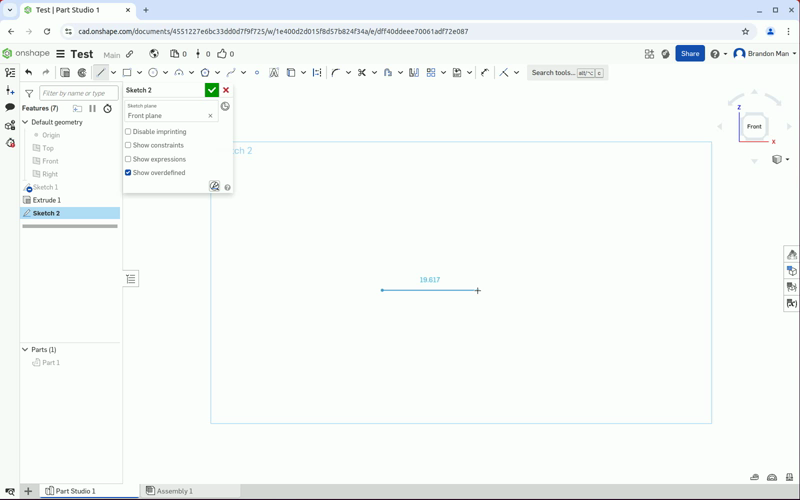
key_down(shift)
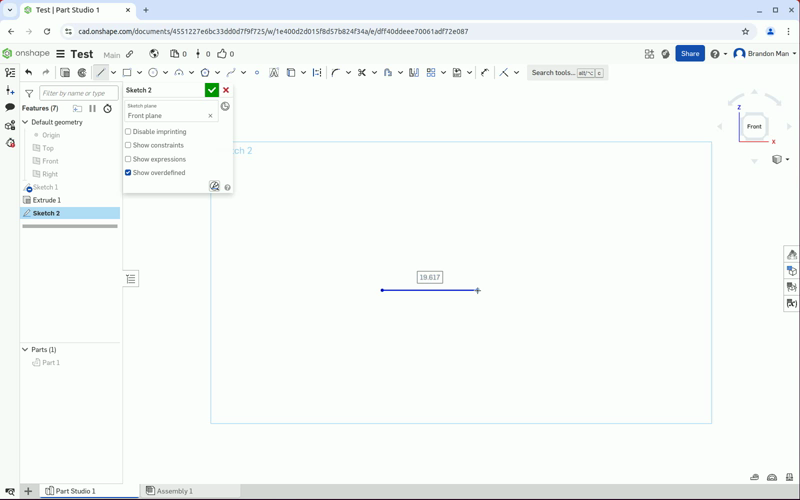
mouse_move(477, 190)
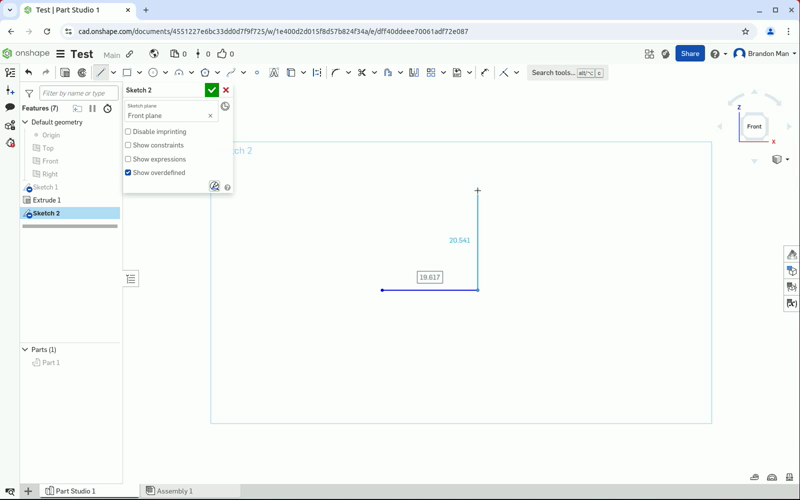
click(477, 190)
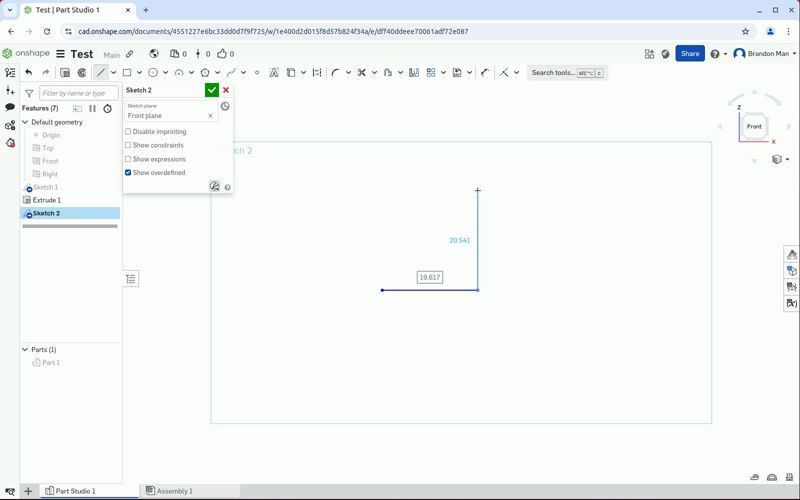
key_up(shift)
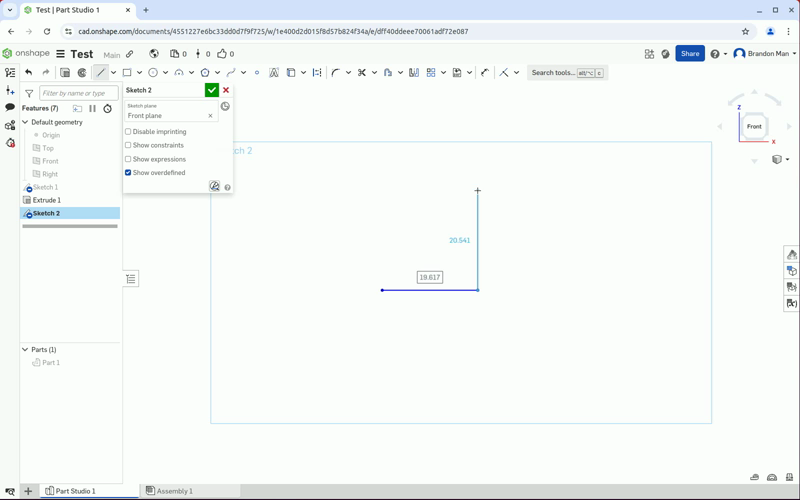
key_down(shift)
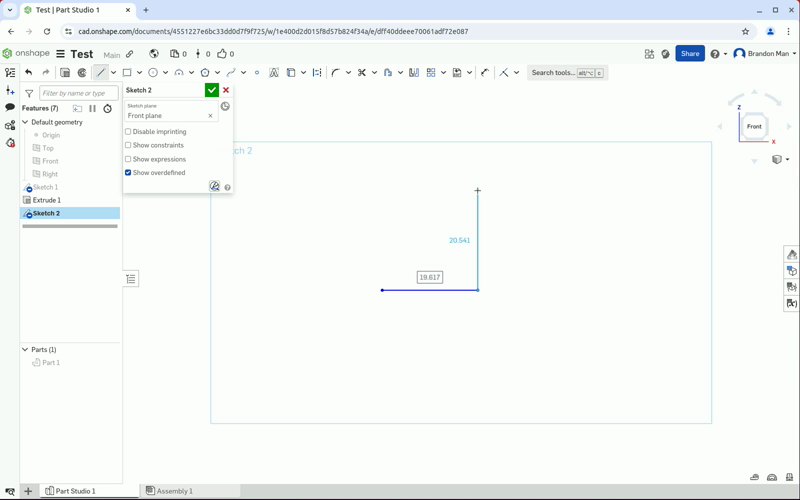
mouse_move(382, 190)
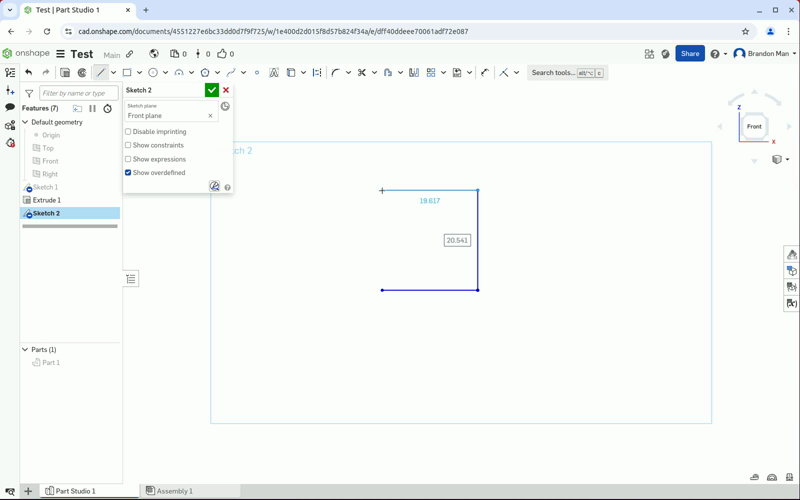
click(382, 190)
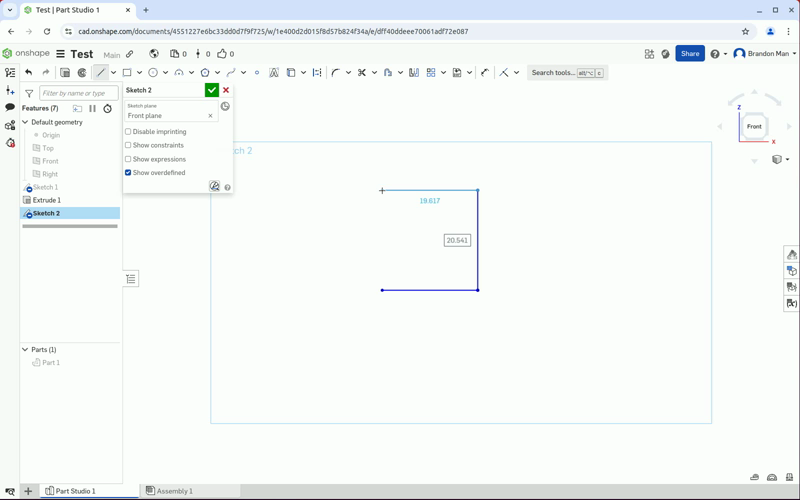
key_up(shift)
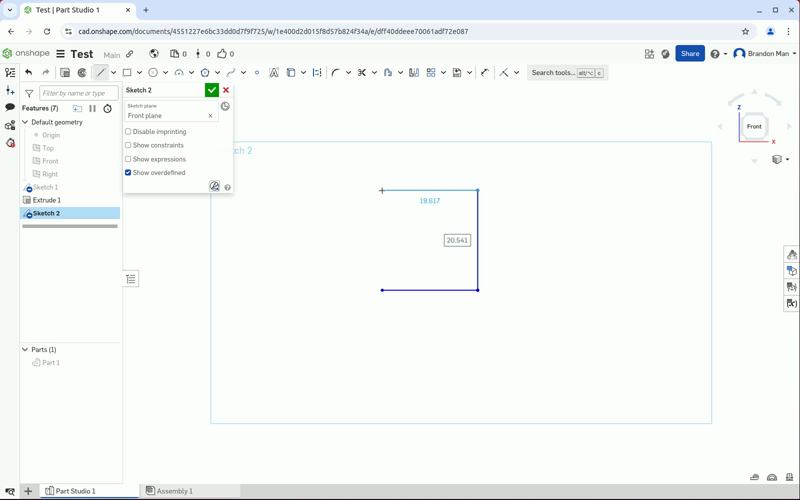
key_down(shift)
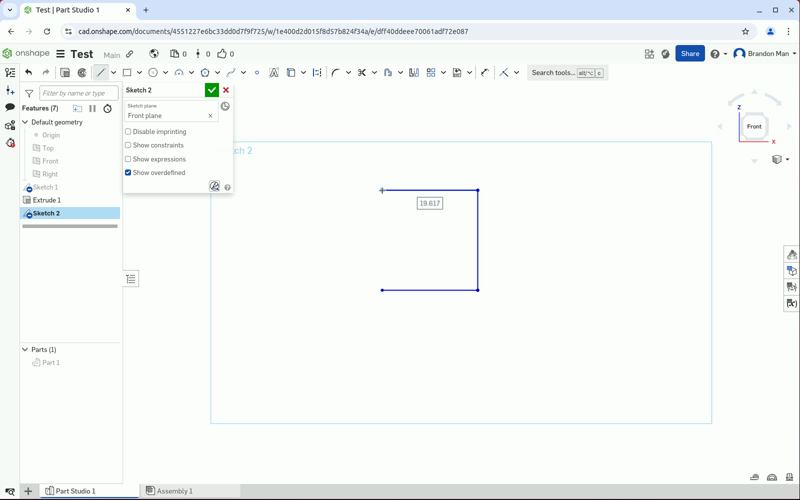
mouse_move(382, 290)
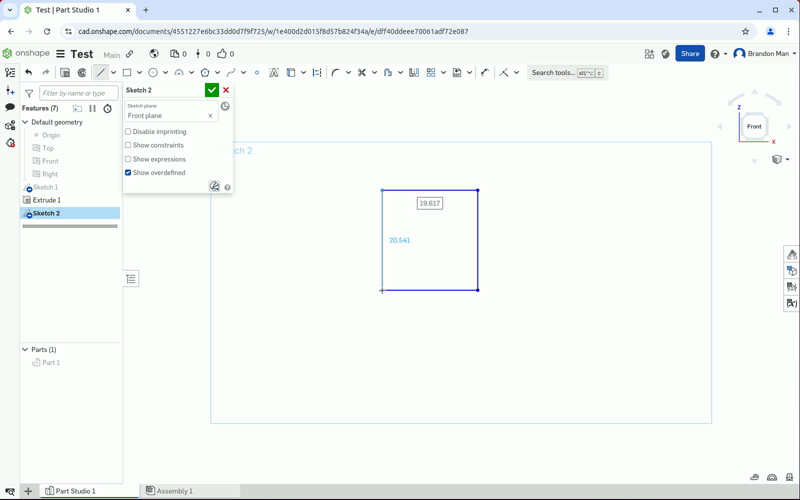
key_up(shift)
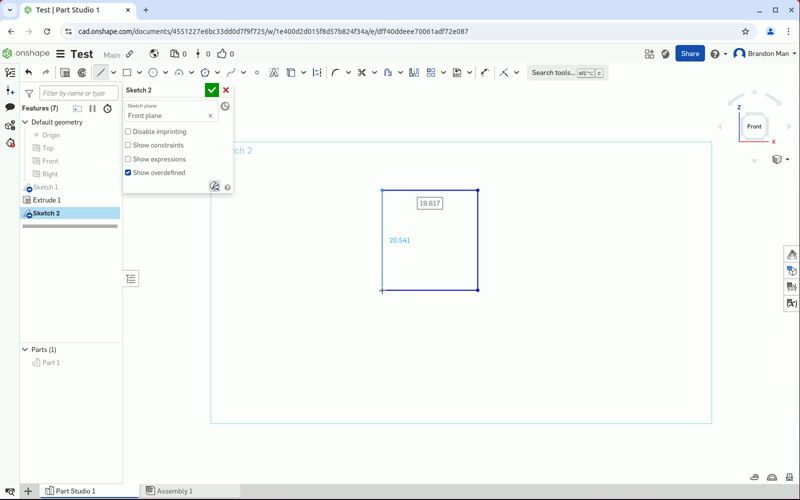
click(382, 290)
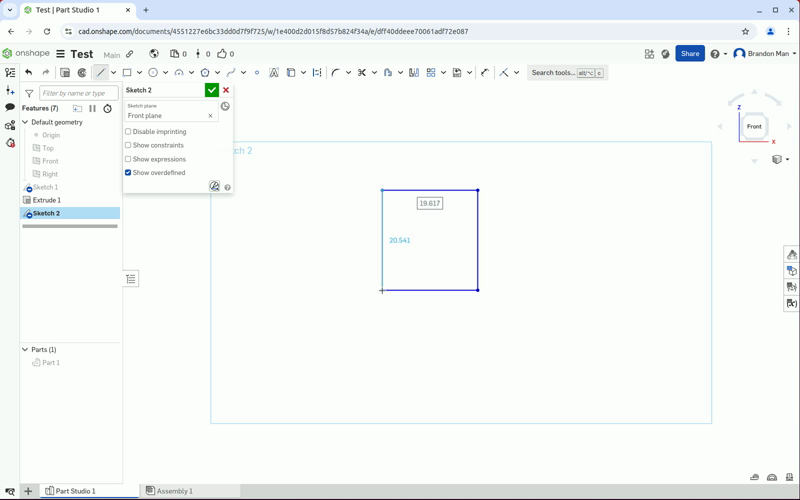
key(esc)
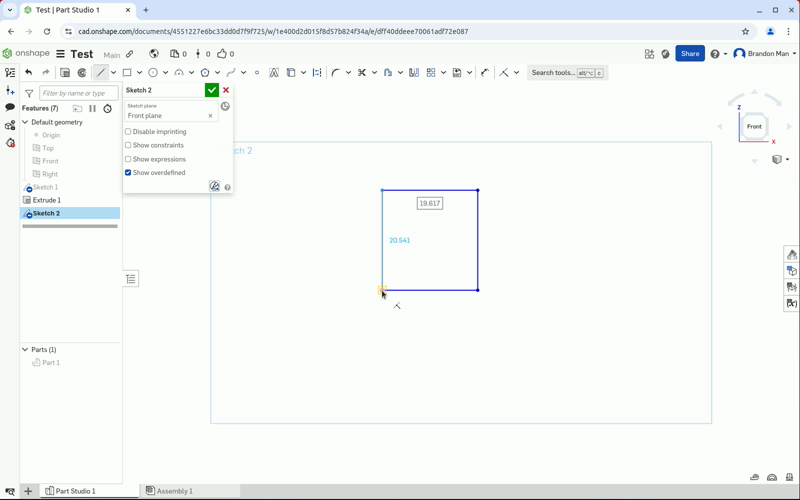
key(l)
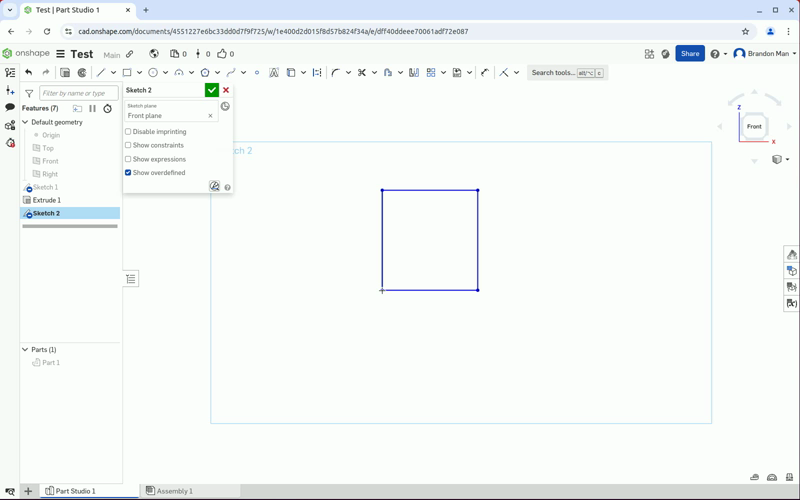
key_down(shift)
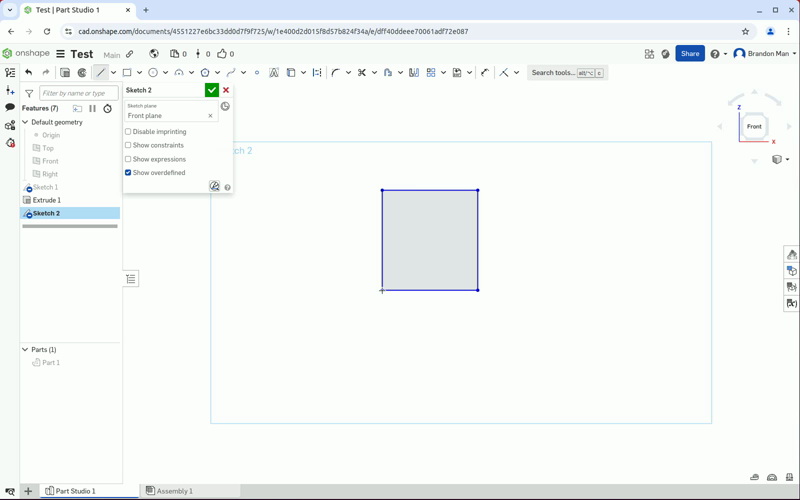
mouse_move(413, 254)
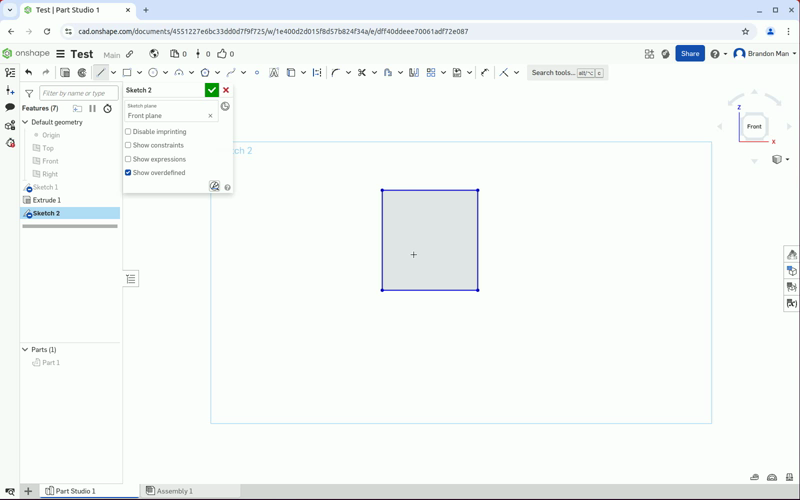
click(413, 254)
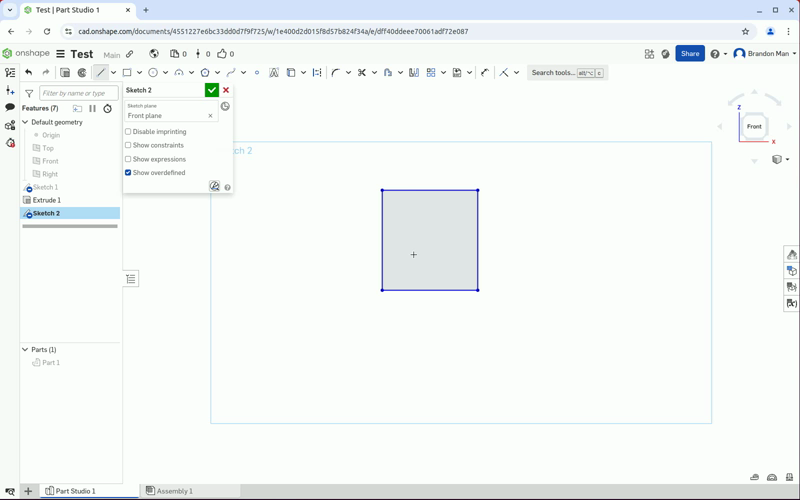
key_up(shift)
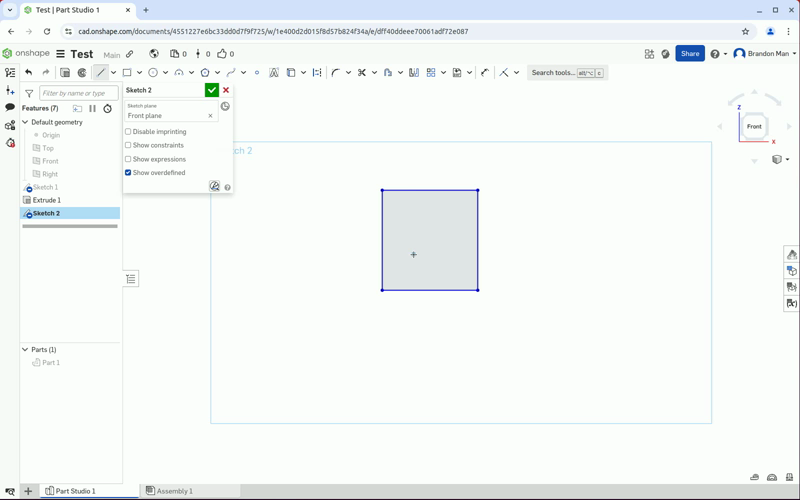
key_down(shift)
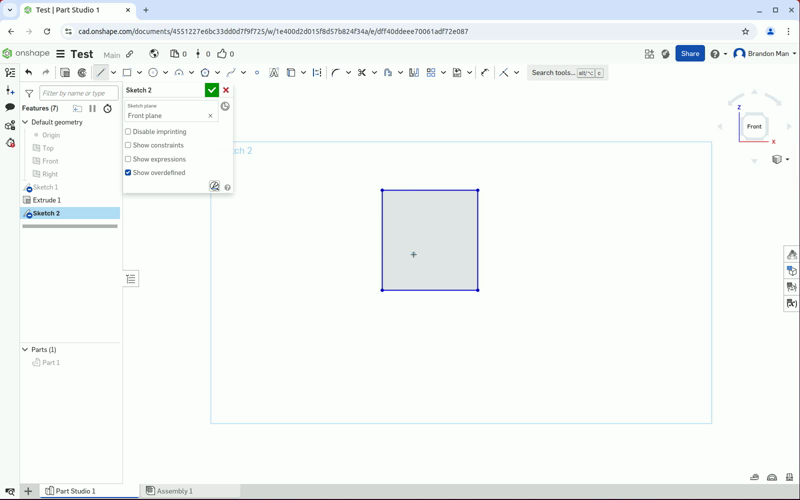
mouse_move(443, 254)
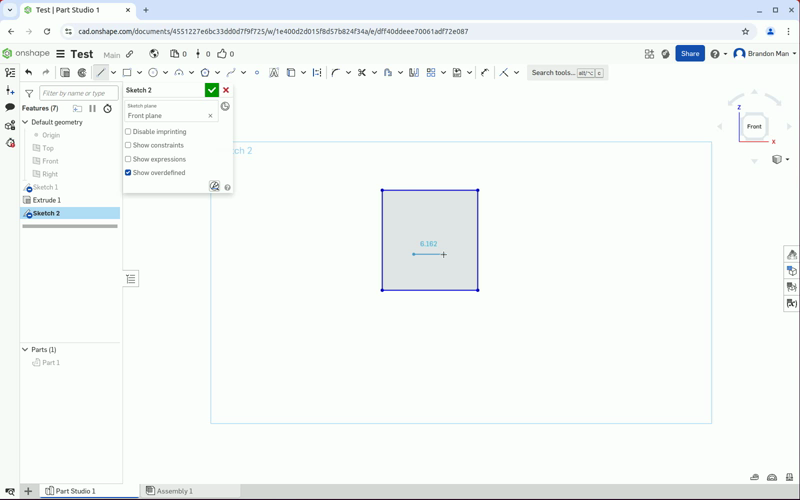
mouse_move(446, 254)
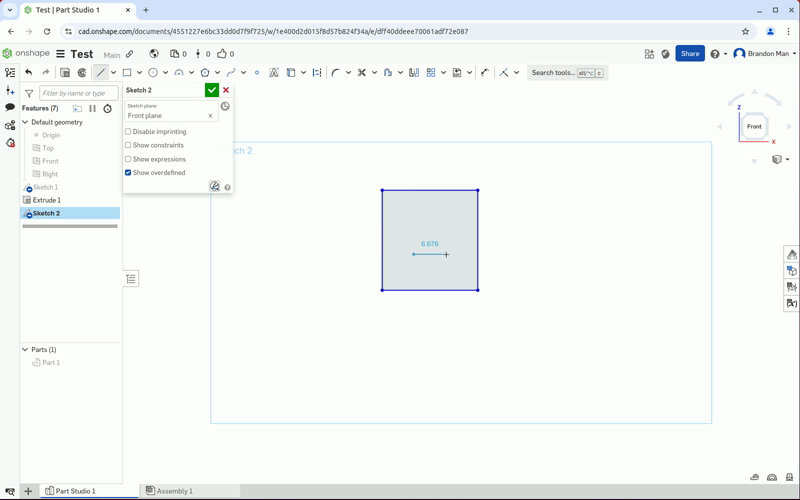
click(446, 254)
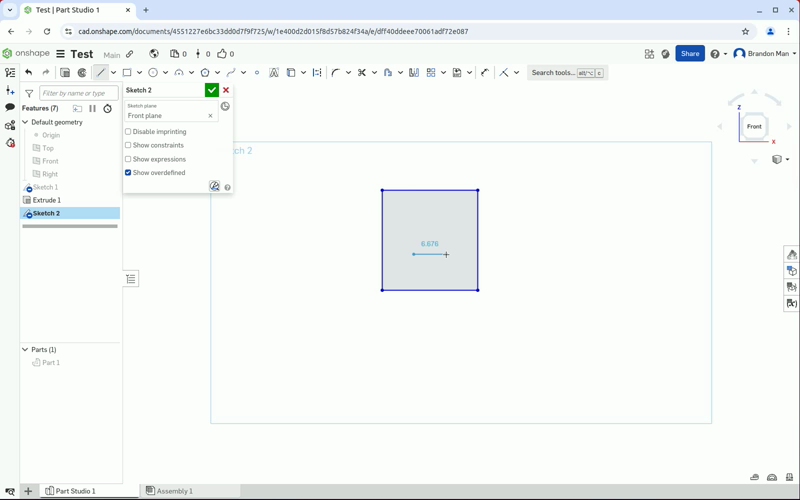
key_up(shift)
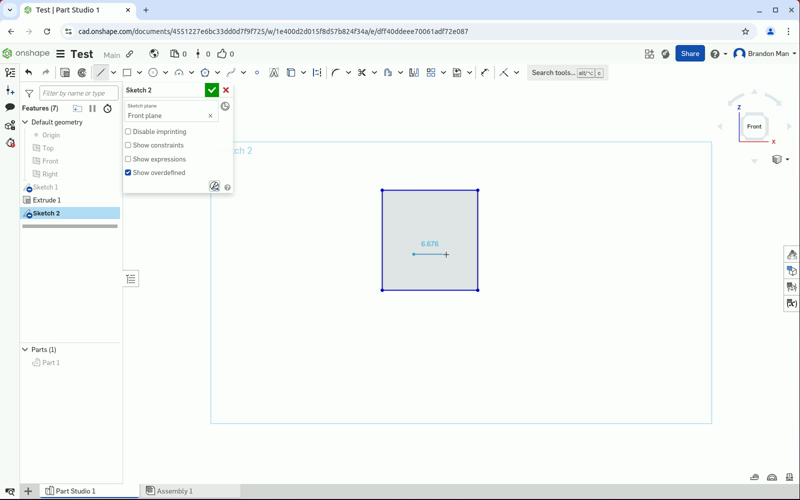
key_down(shift)
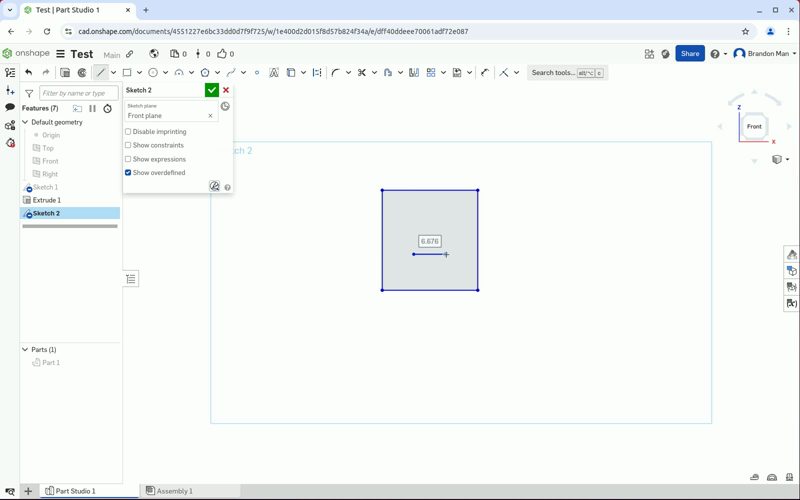
mouse_move(476, 254)
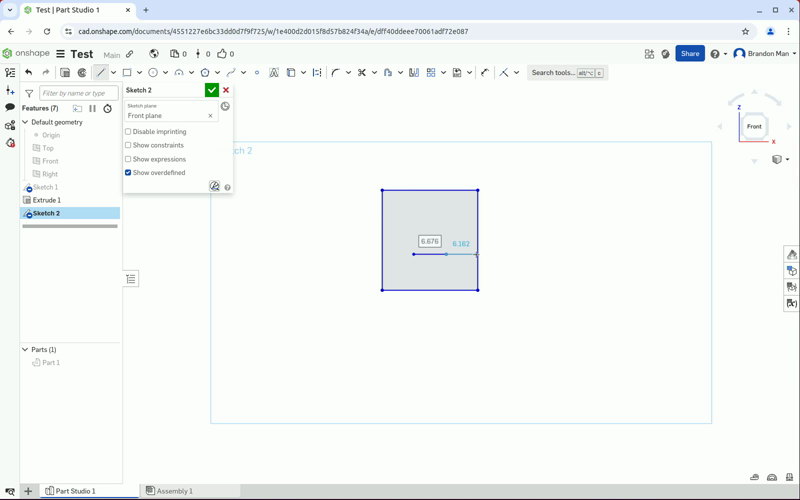
mouse_move(446, 221)
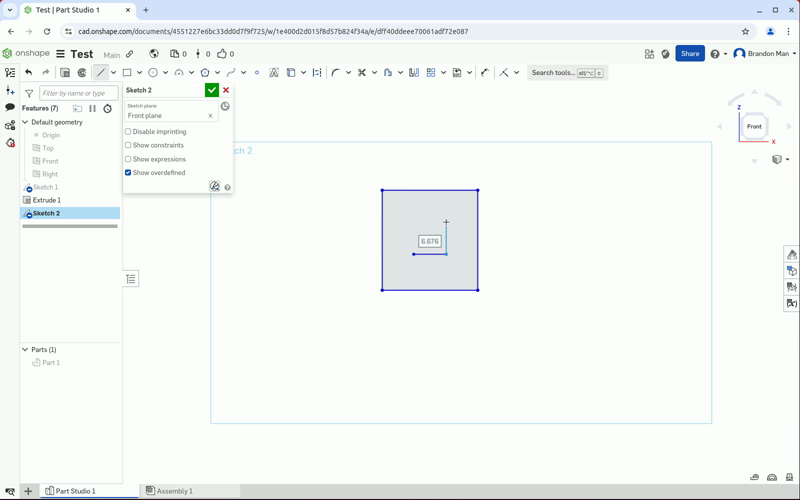
click(446, 221)
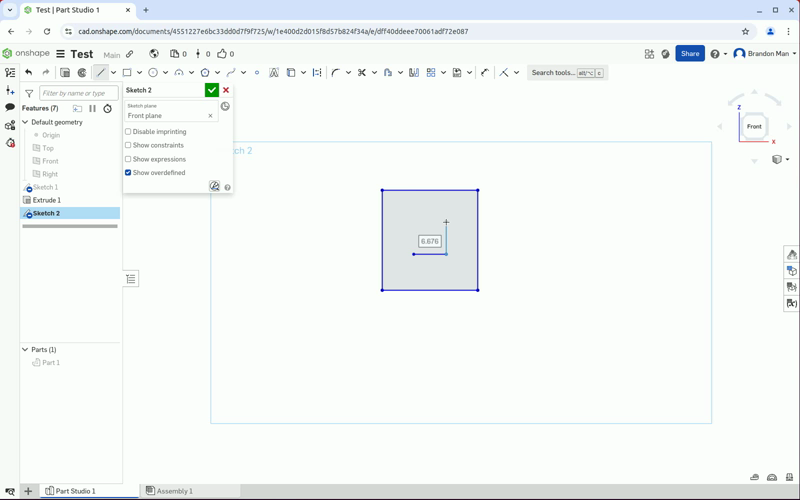
key_up(shift)
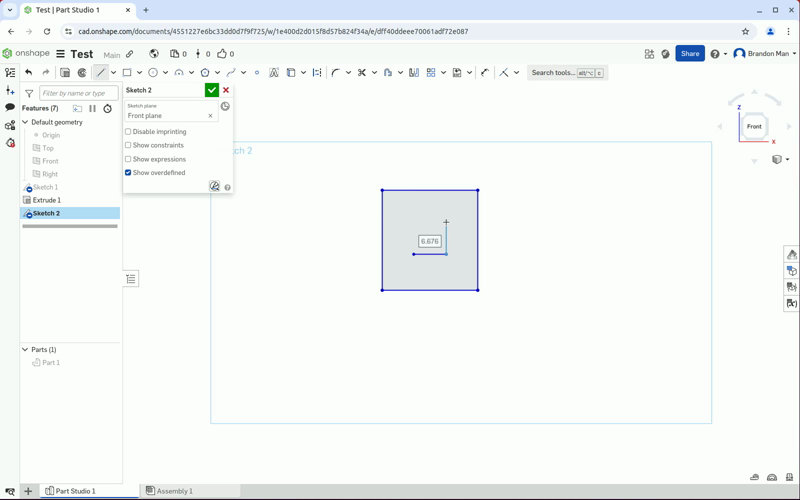
key_down(shift)
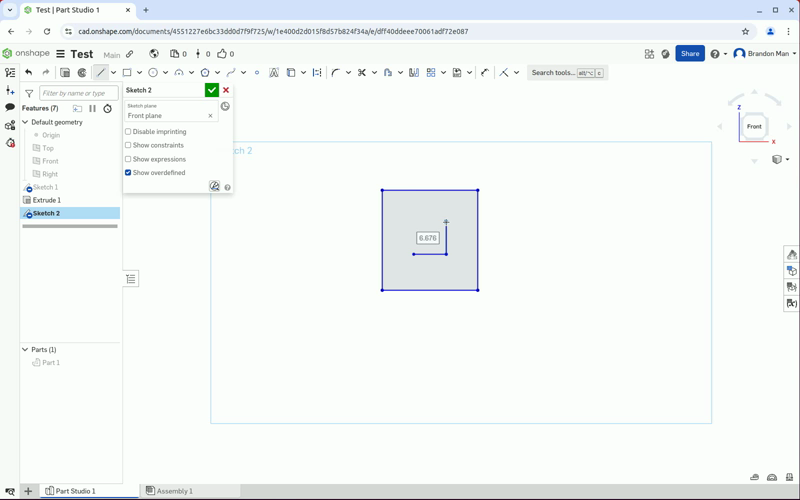
mouse_move(476, 221)
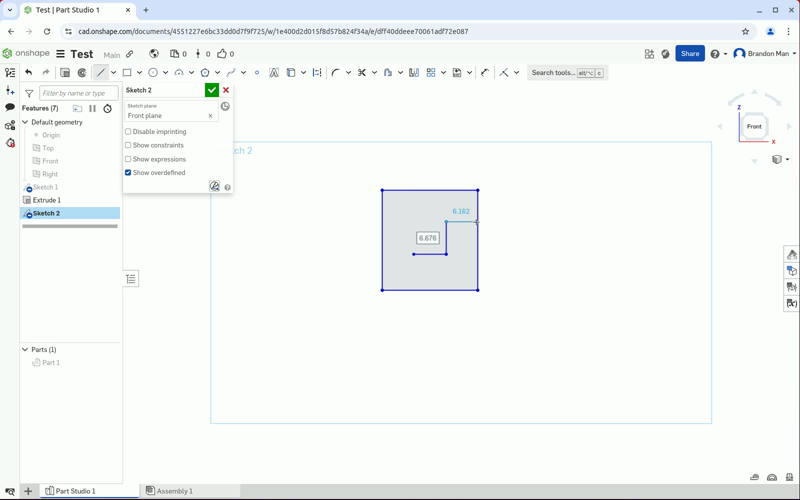
mouse_move(413, 221)
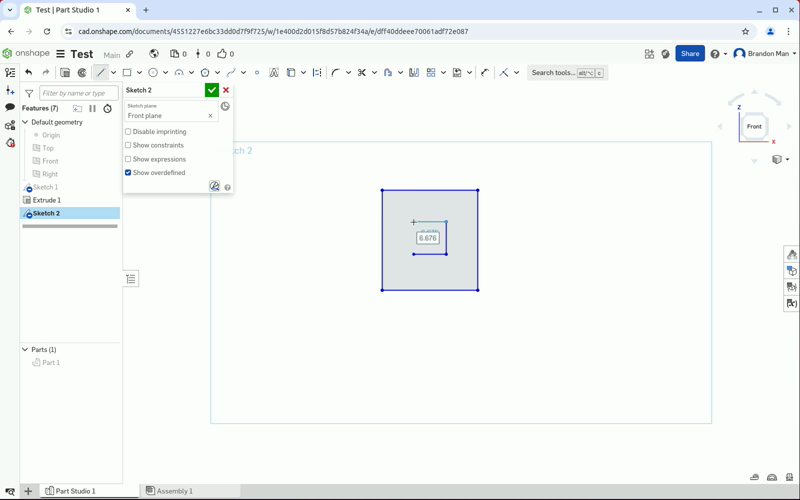
click(413, 221)
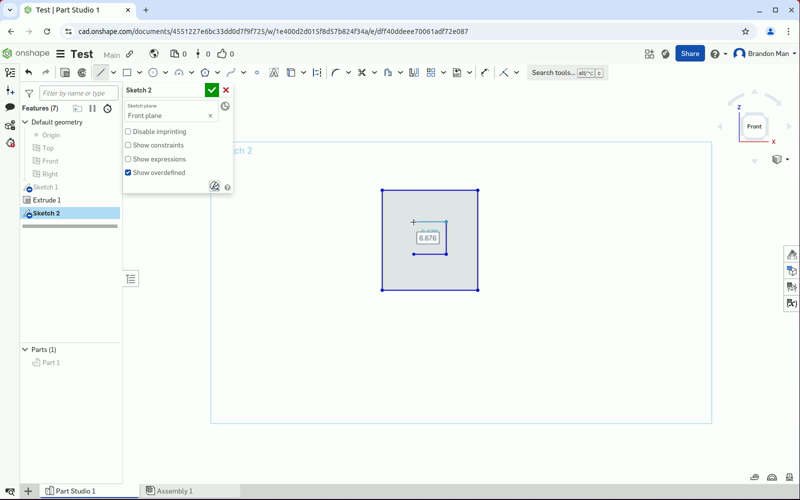
key_up(shift)
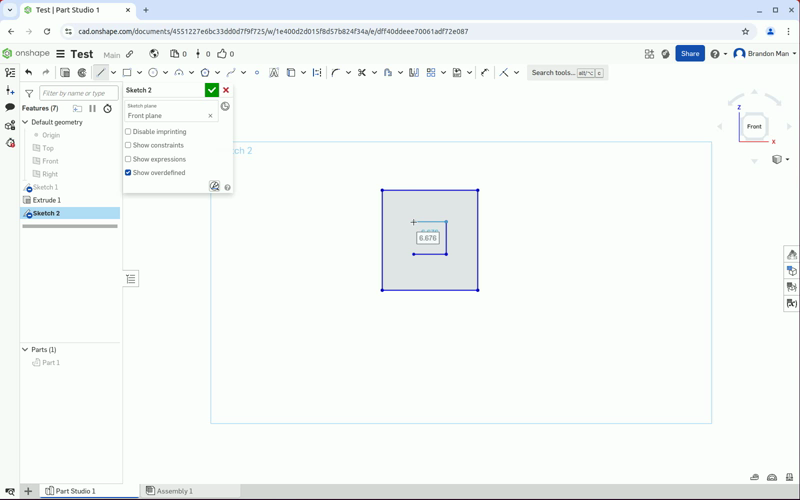
mouse_move(443, 221)
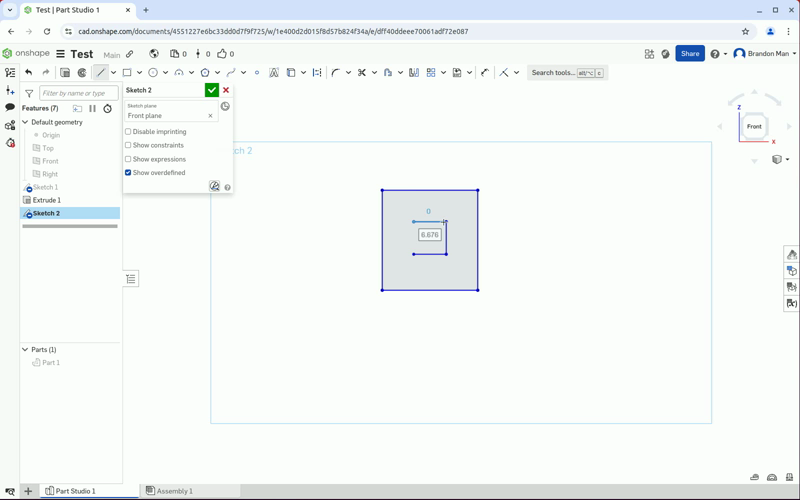
key_down(shift)
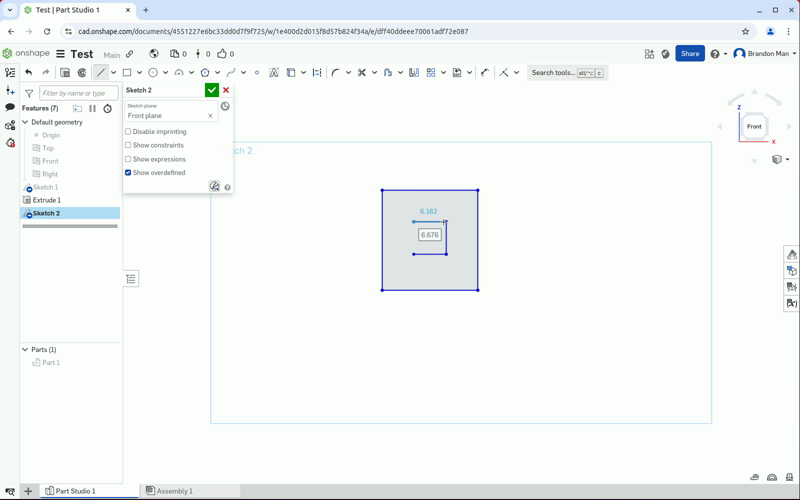
mouse_move(413, 254)
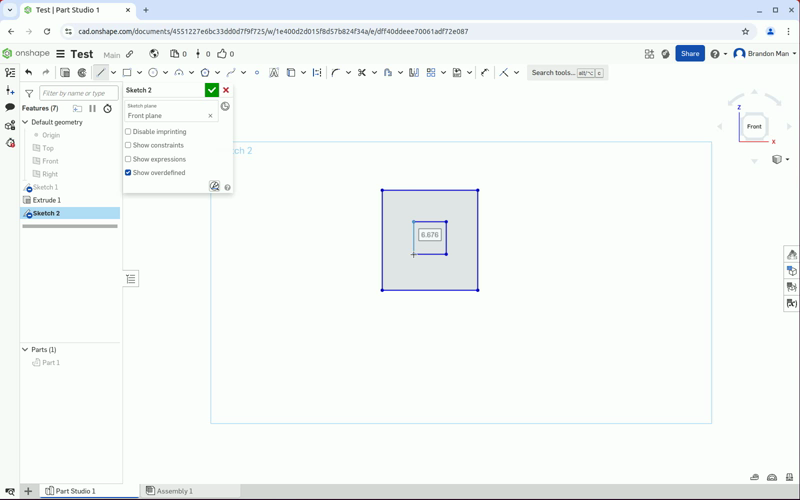
key_up(shift)
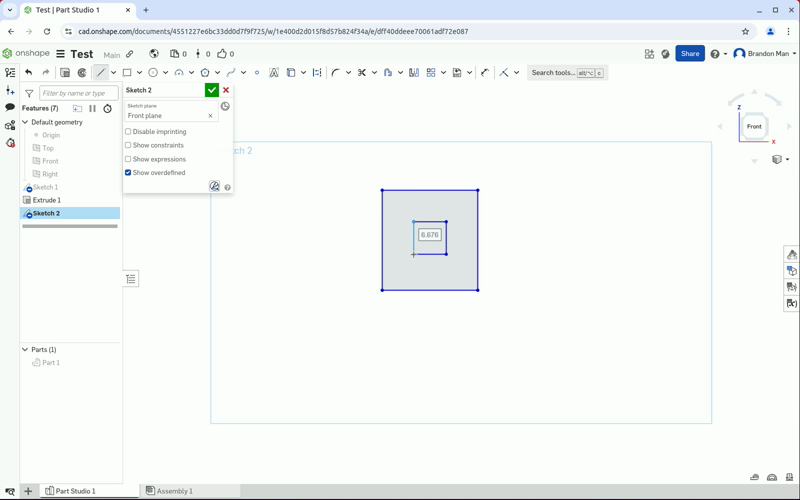
click(413, 254)
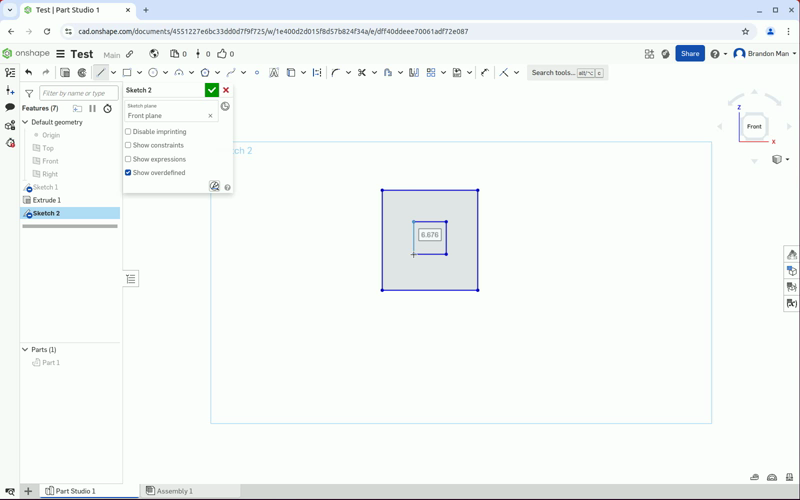
key(esc)
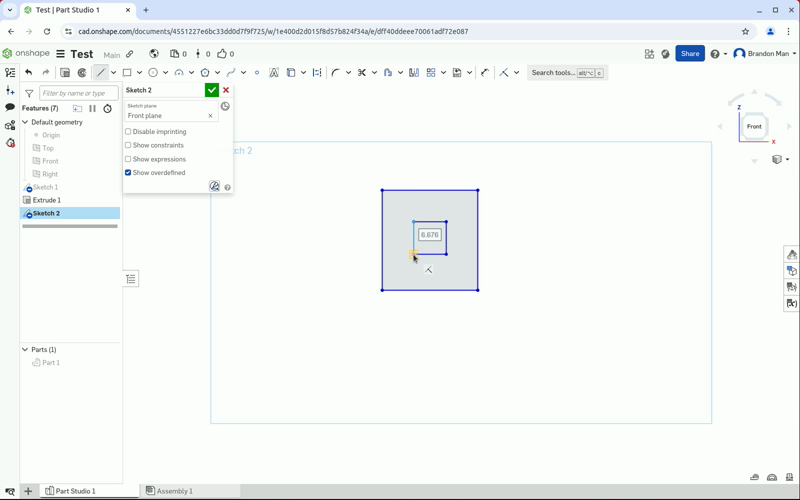
mouse_move(391, 282)
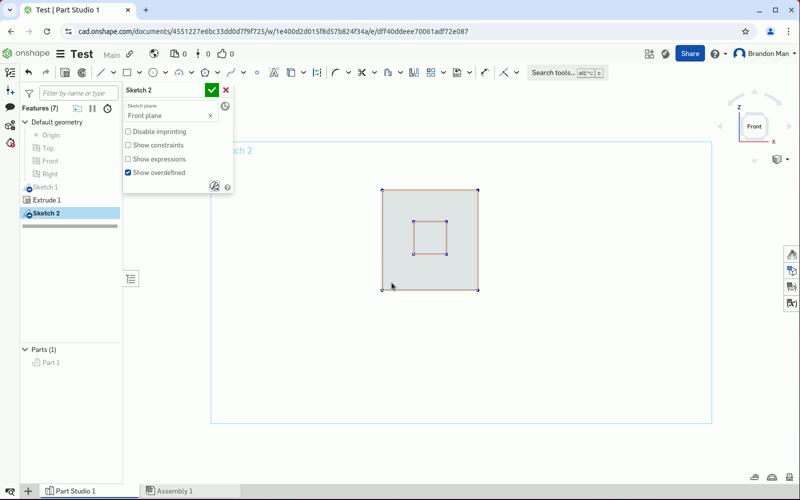
click(391, 282)
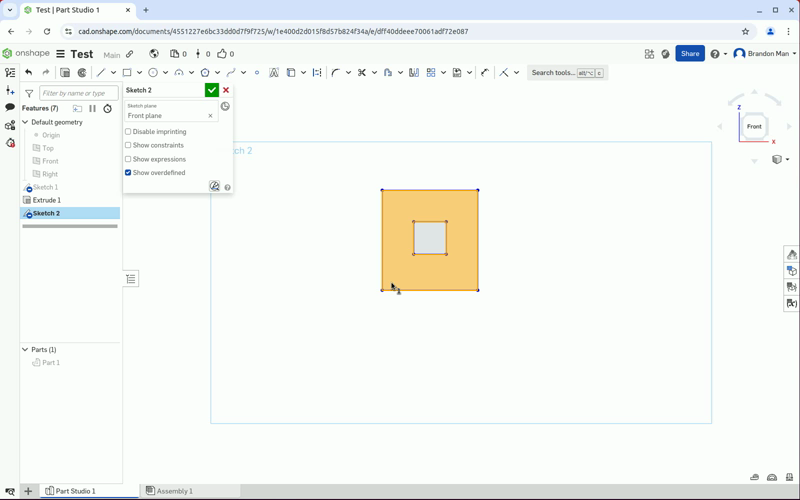
mouse_move(73, 352)
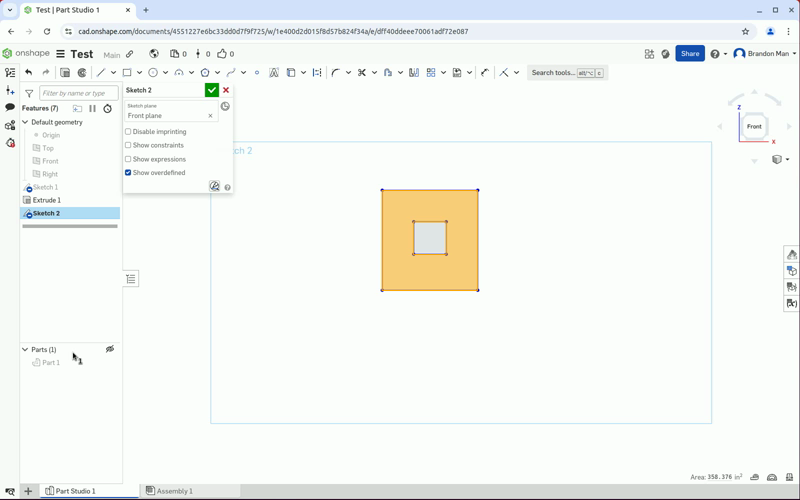
key(shift+y)
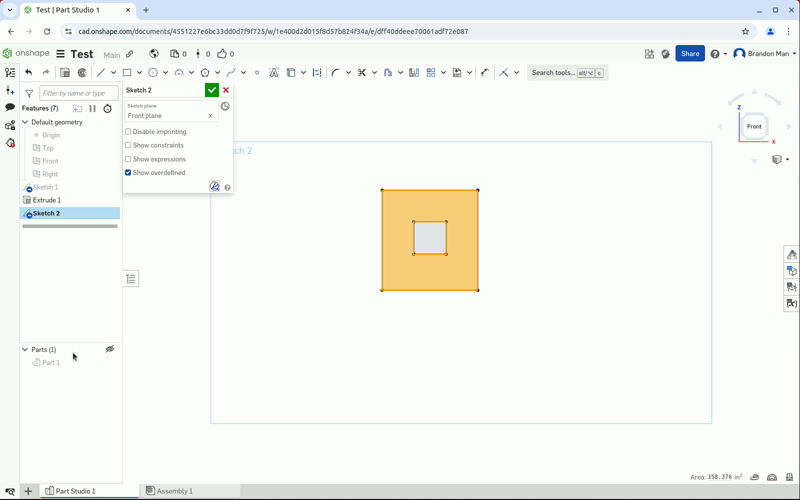
key(shift+e)
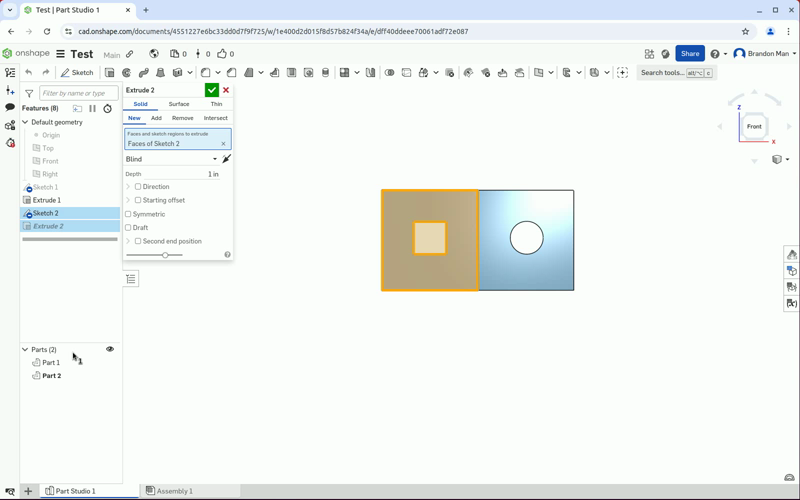
mouse_move(143, 106)
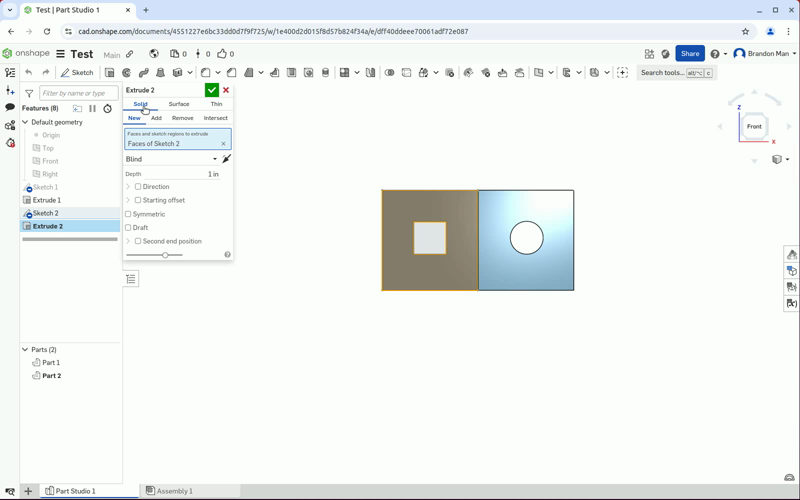
click(143, 106)
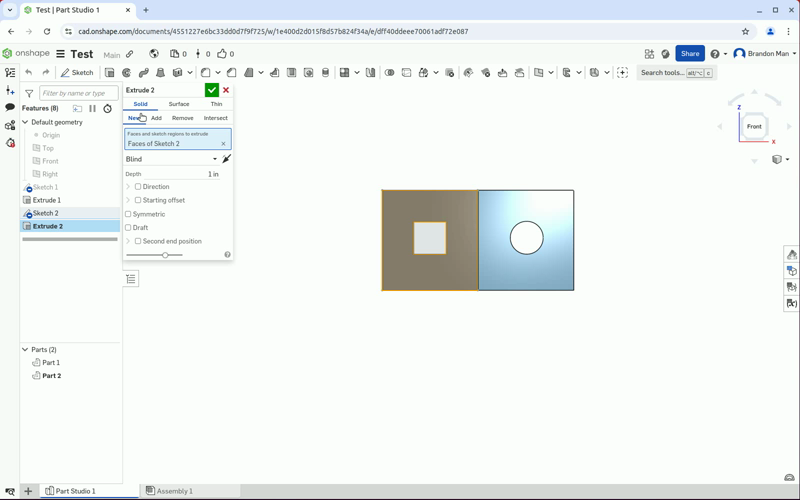
mouse_move(137, 120)
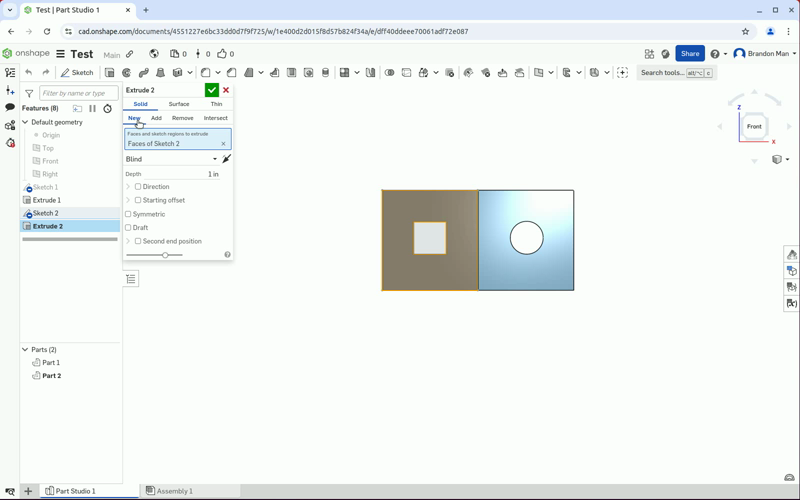
click(137, 120)
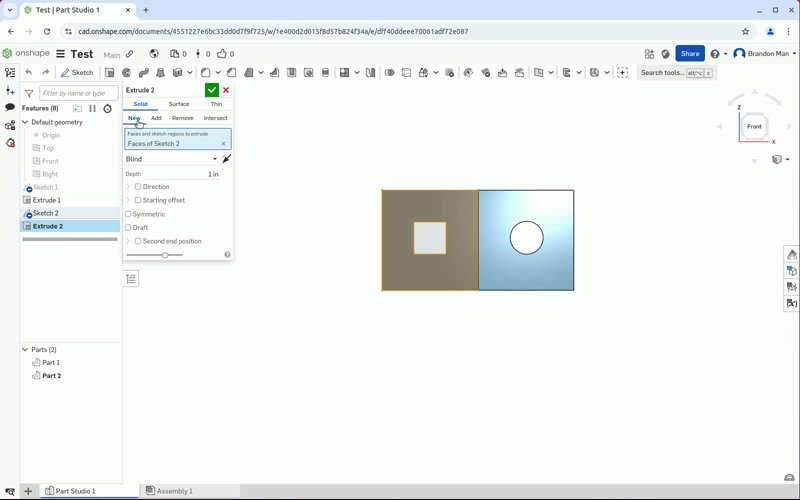
key(tab, 4)
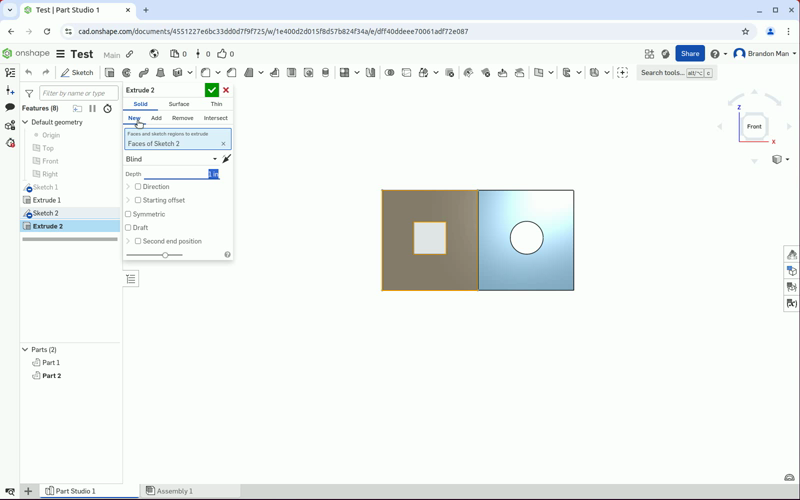
text(5.055)
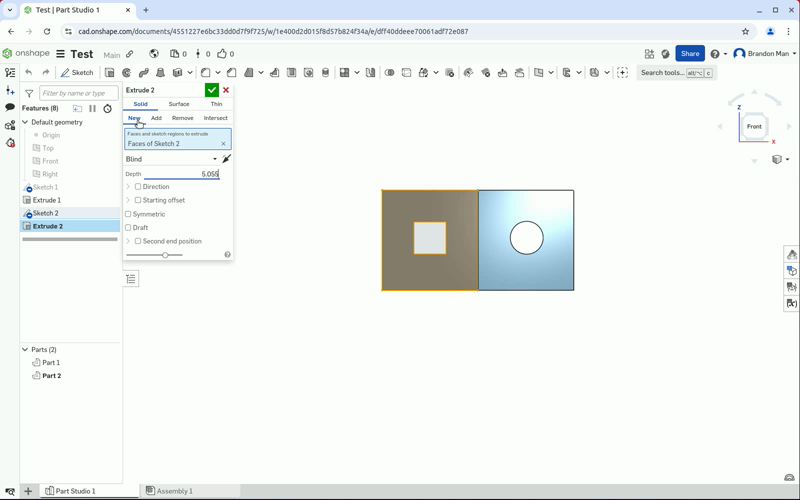
key(enter)
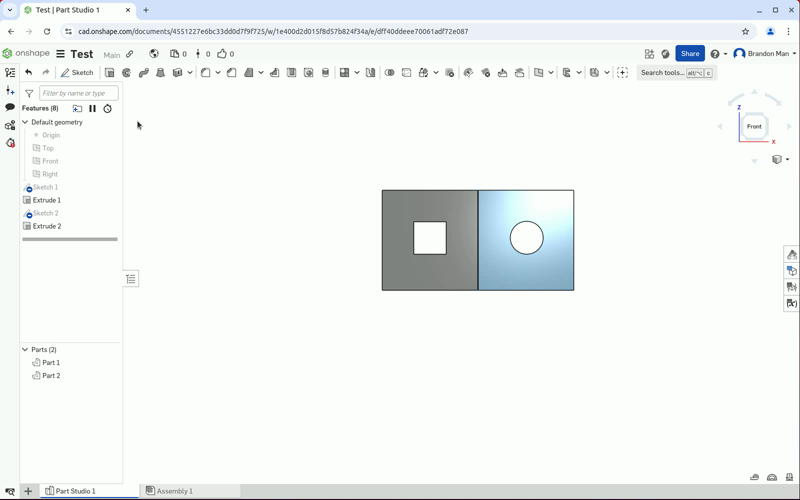
key(shift+h)
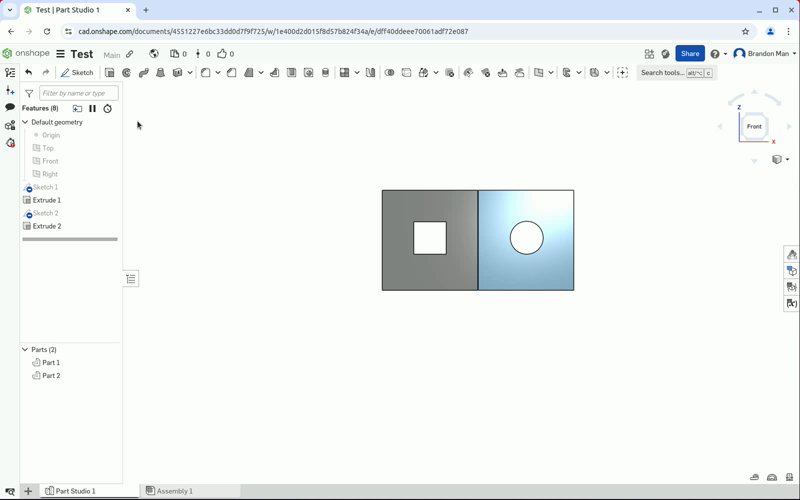
key(shift+h)
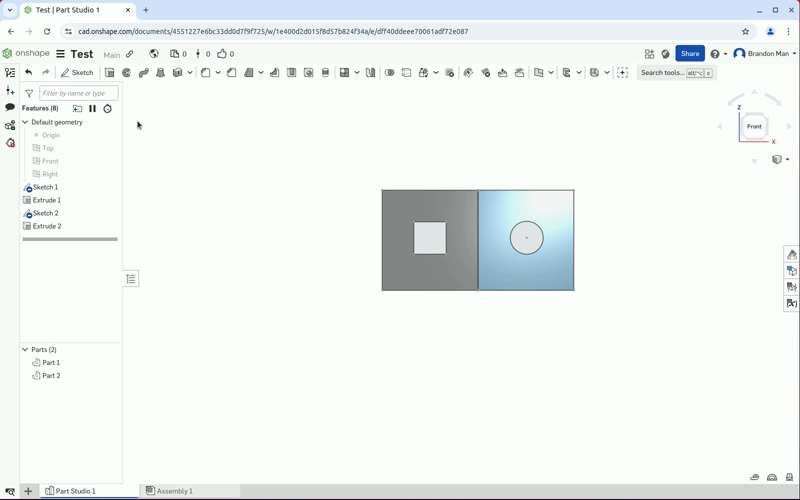
key(shift+7)
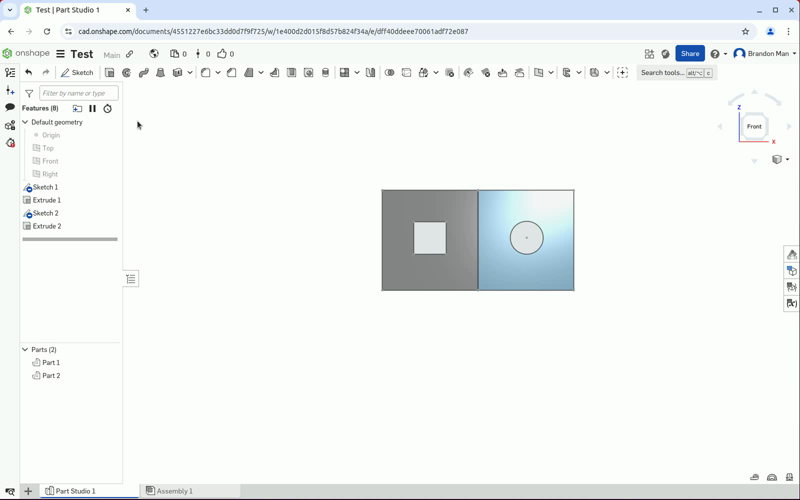
key(left, 2)
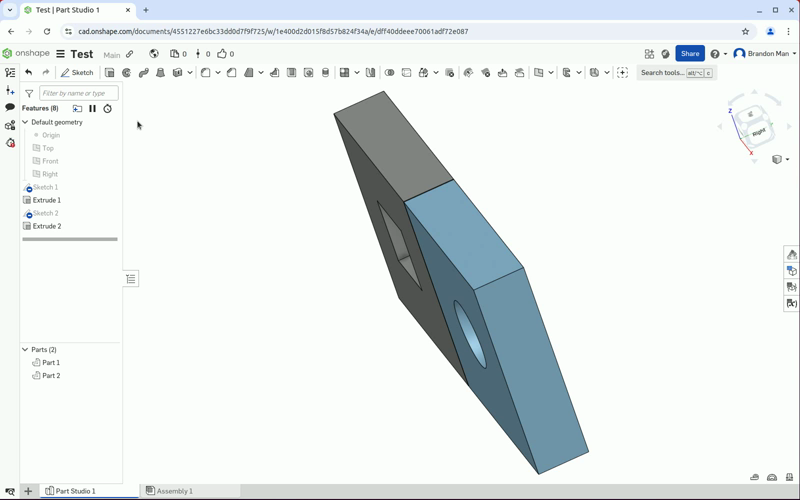
key(down, 2)
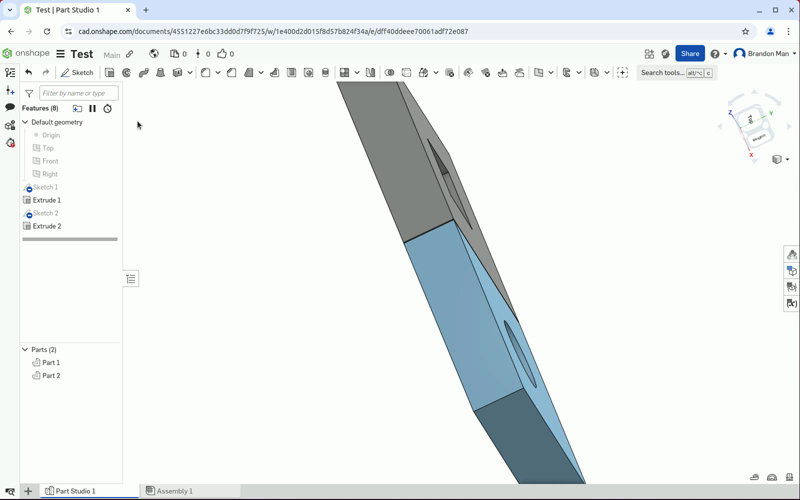
key(up, 2)
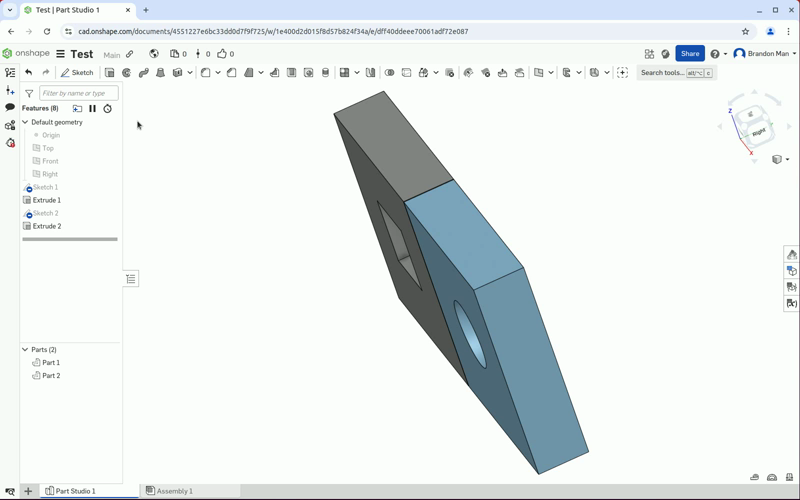
key(right, 2)
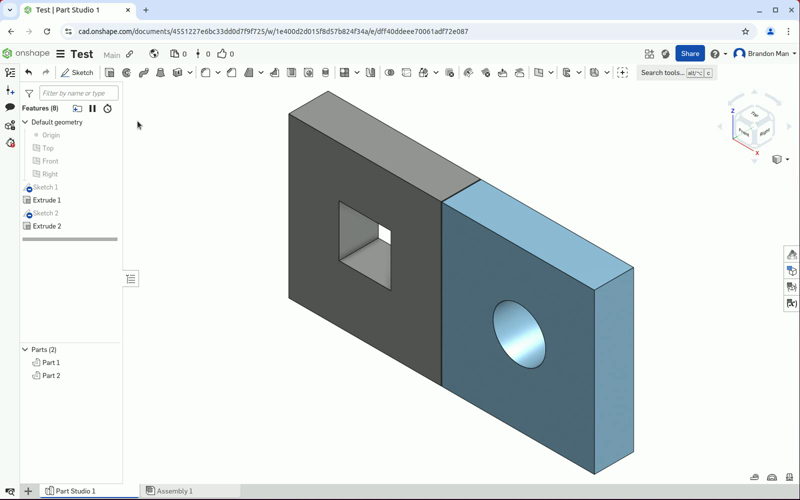
mouse_move(73, 189)
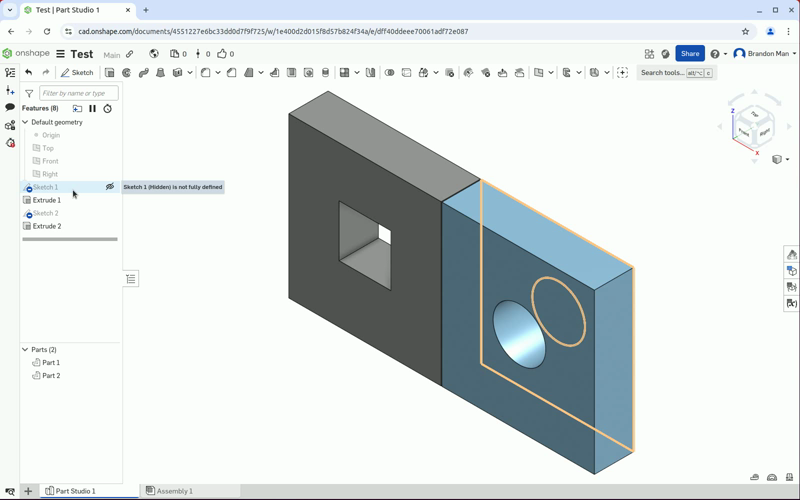
click(73, 189)